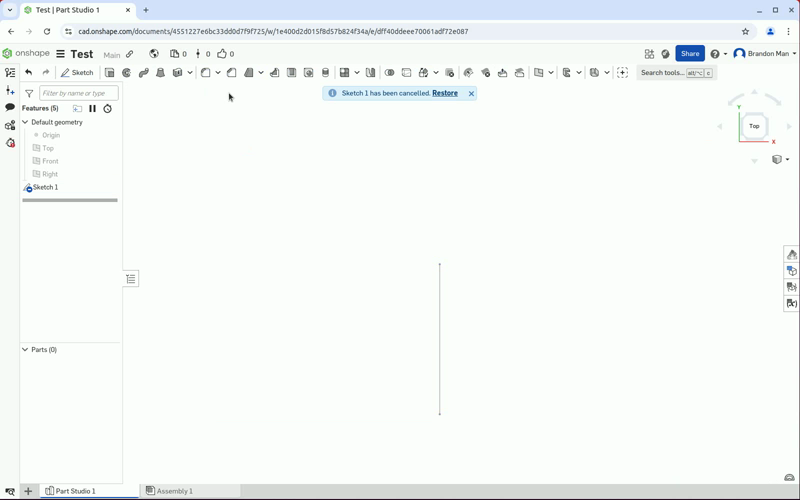
key(shift+h)
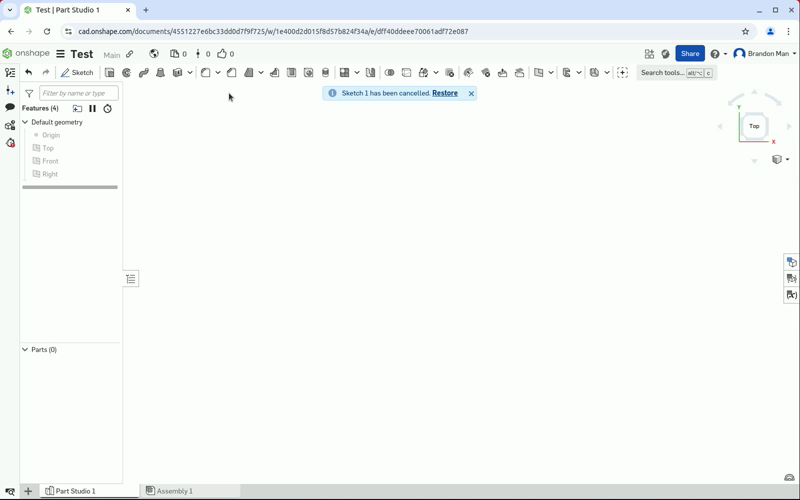
mouse_move(73, 352)
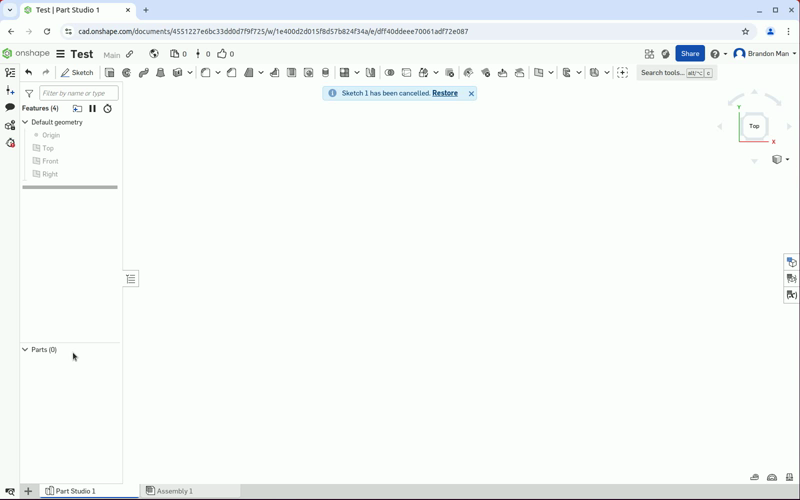
key(y)
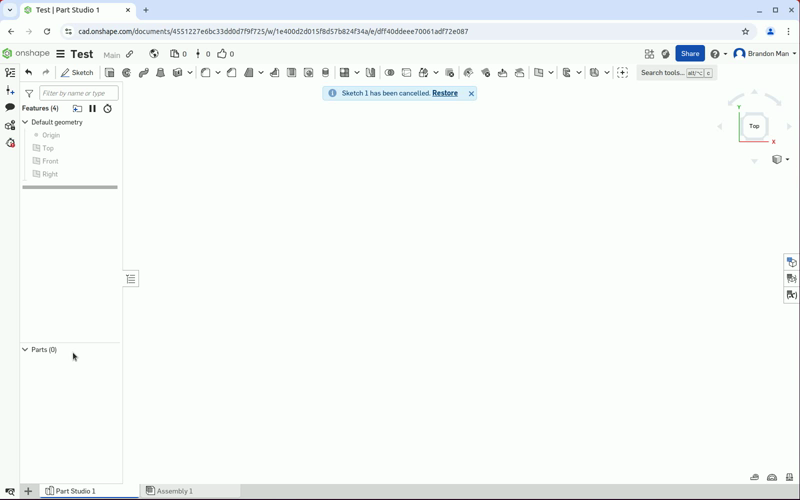
key(shift+p)
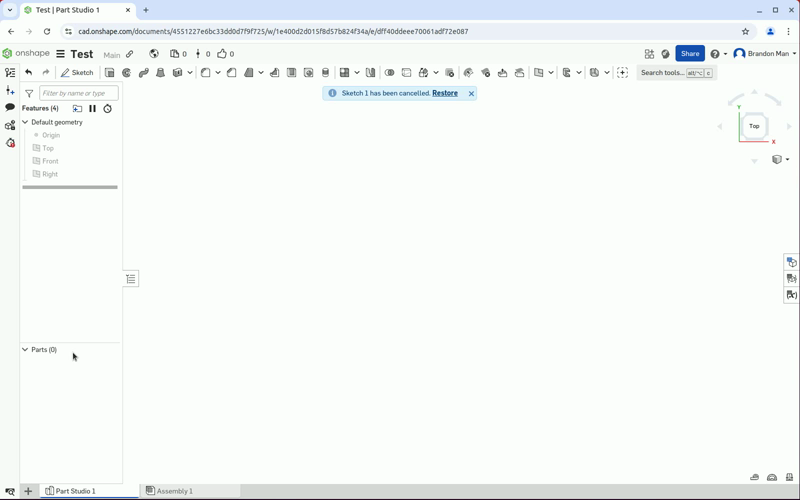
key(space)
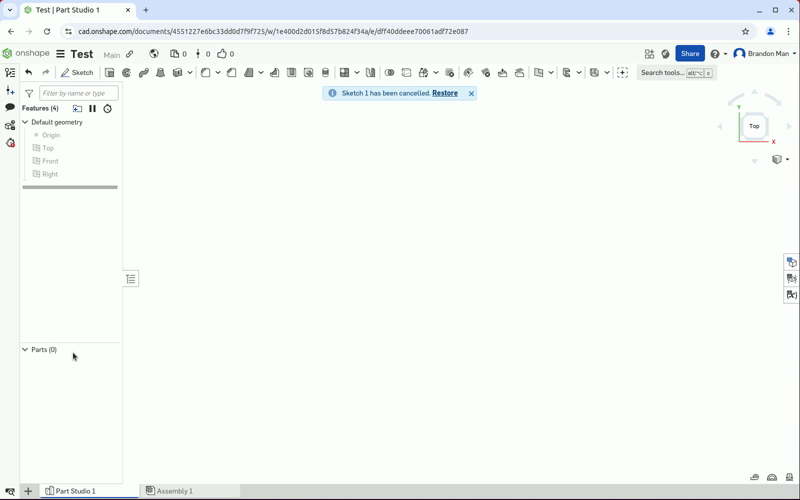
key_down(shift)
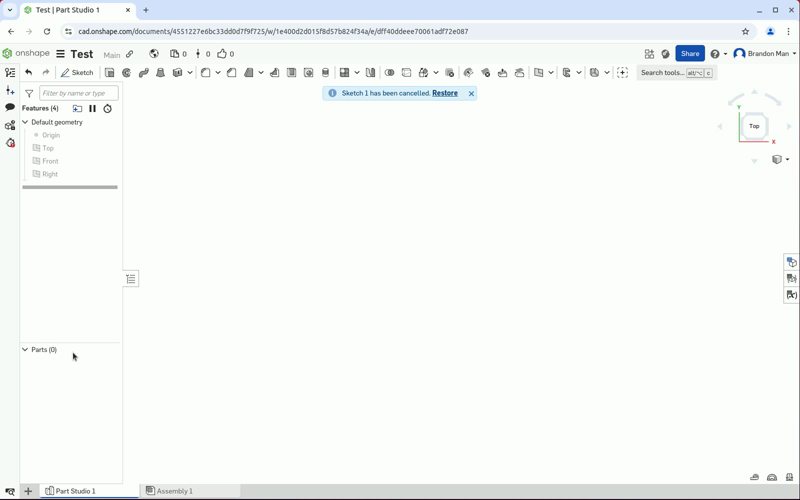
key(up)
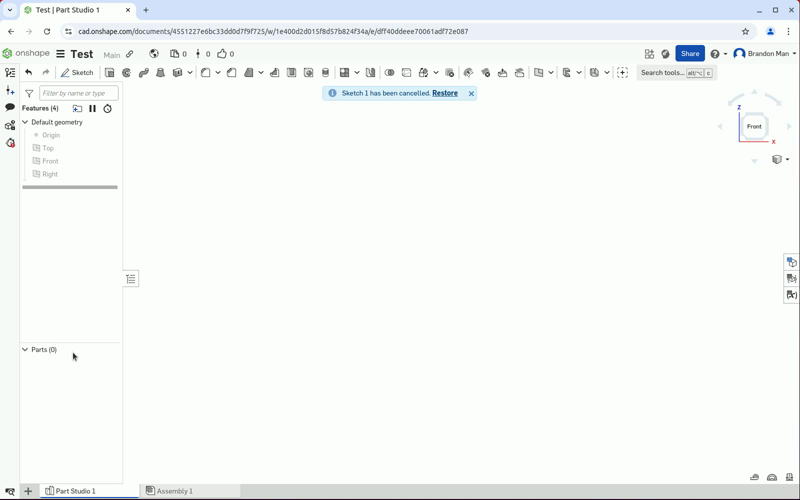
key_up(shift)
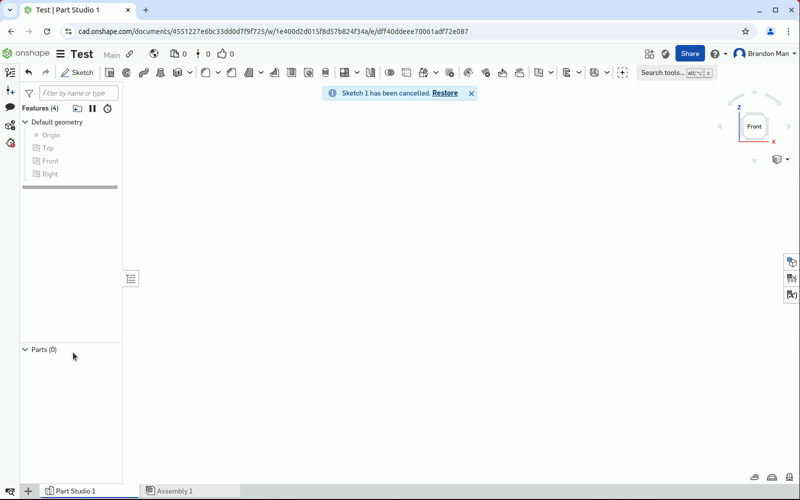
key(space)
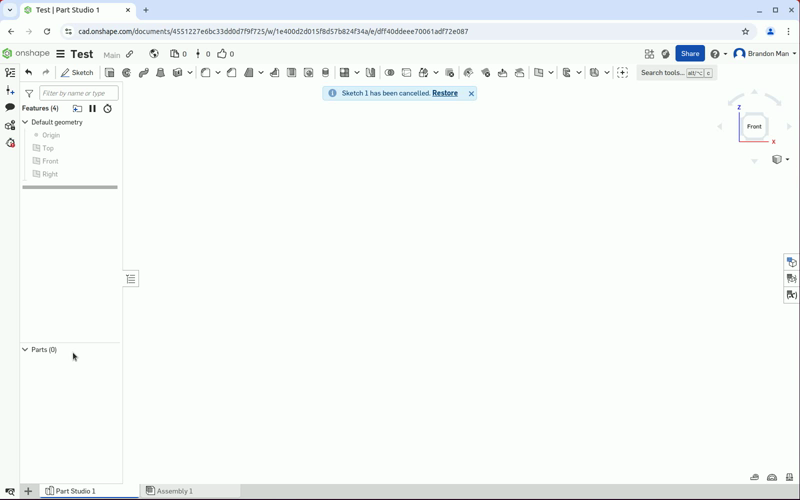
key_down(shift)
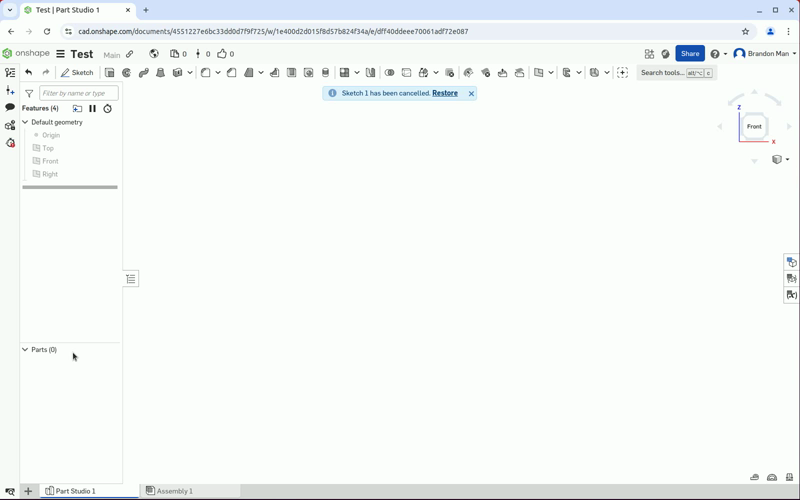
key(left)
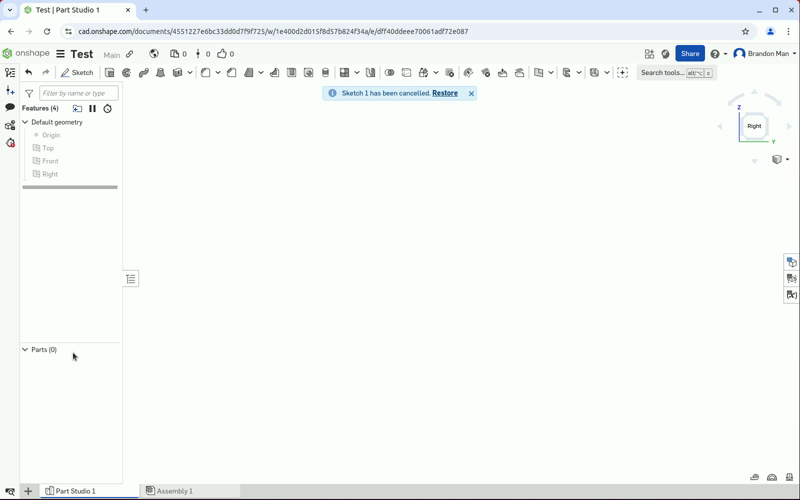
key_up(shift)
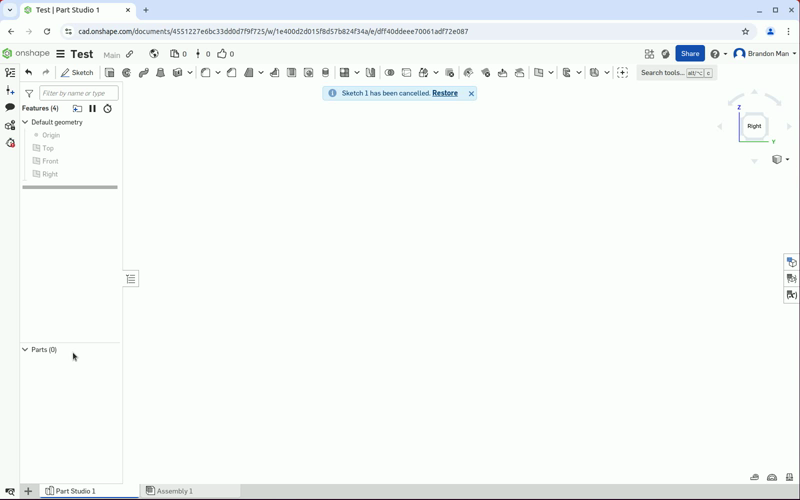
mouse_move(73, 352)
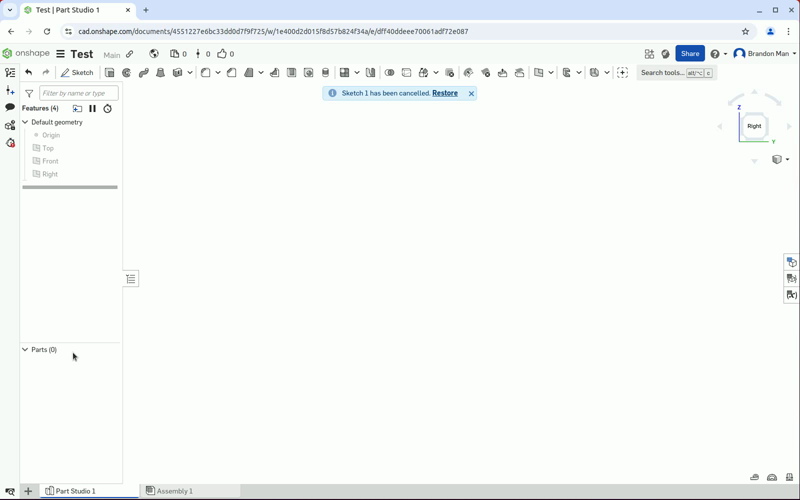
key(shift+y)
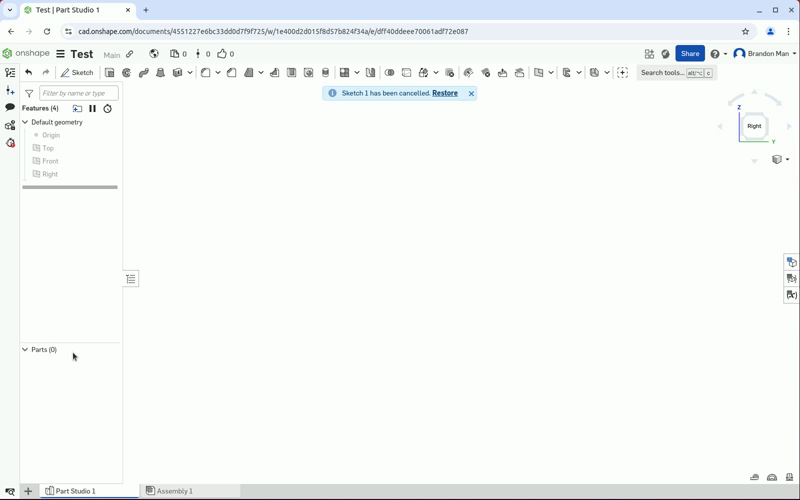
key(shift+s)
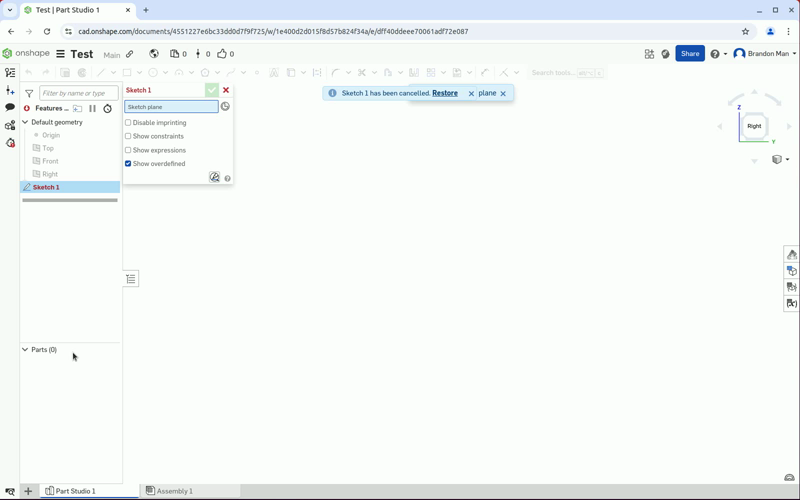
mouse_move(73, 176)
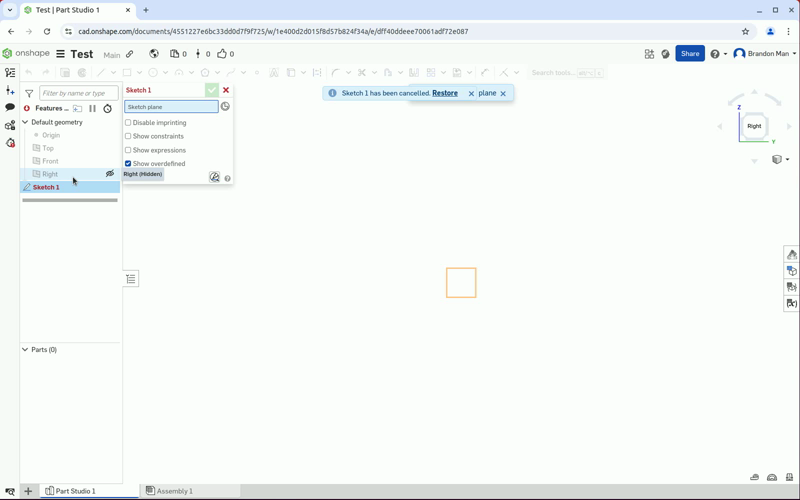
click(73, 176)
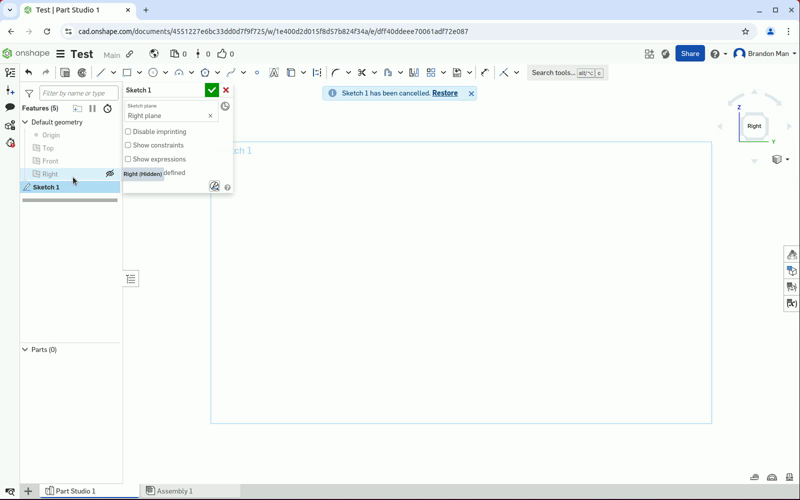
mouse_move(73, 352)
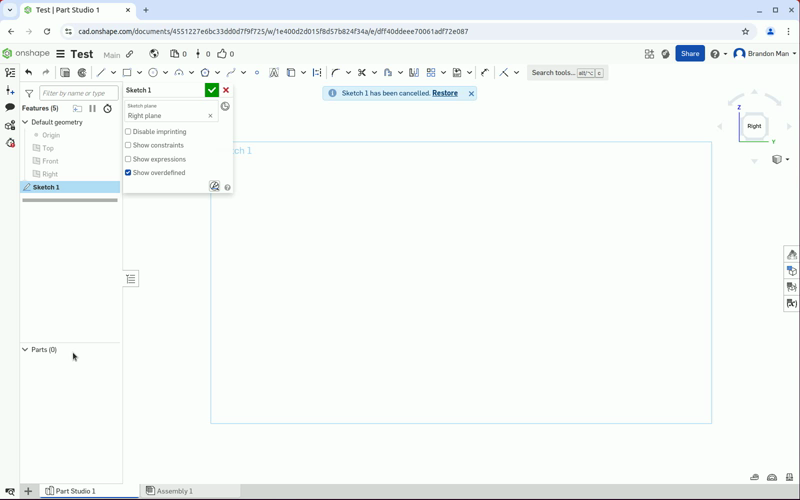
key(y)
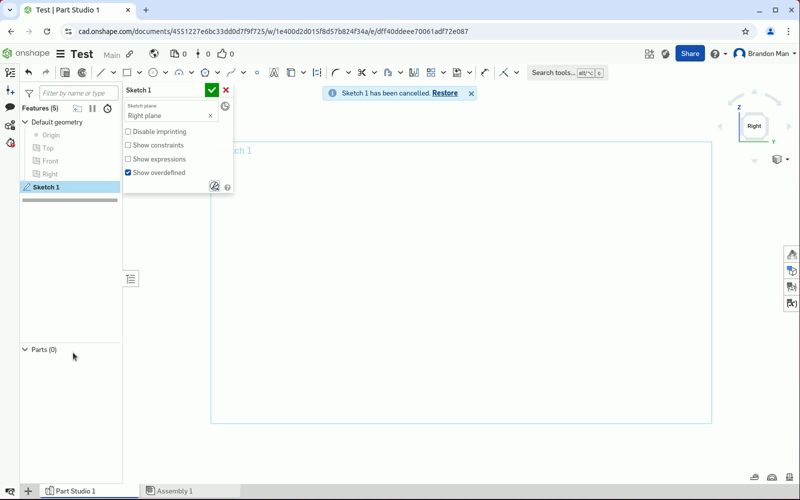
key(l)
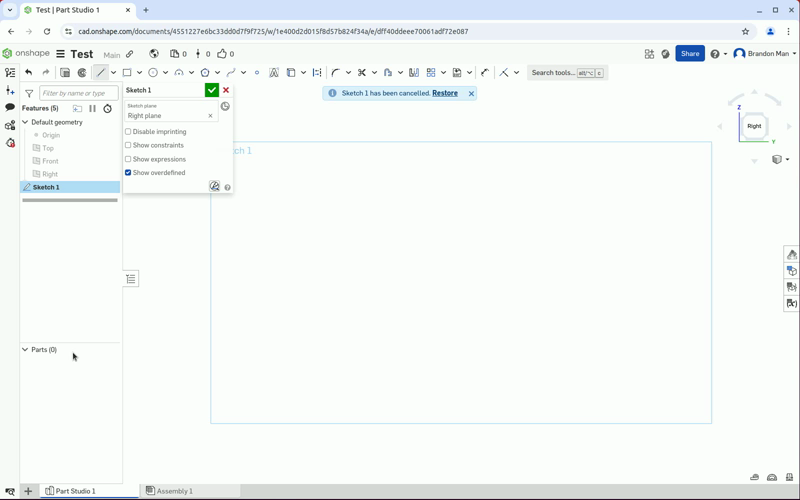
key_down(shift)
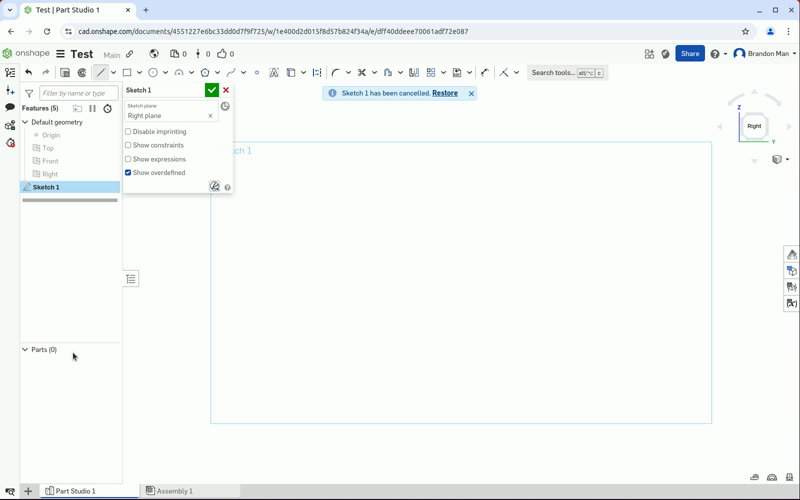
mouse_move(348, 305)
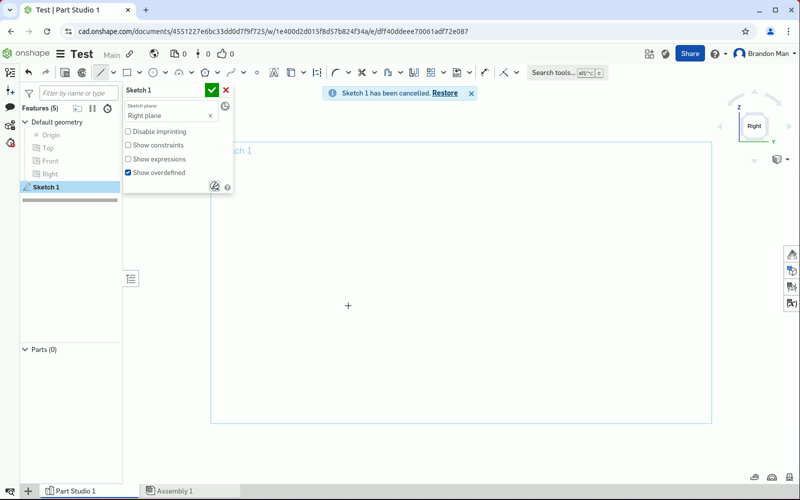
click(348, 305)
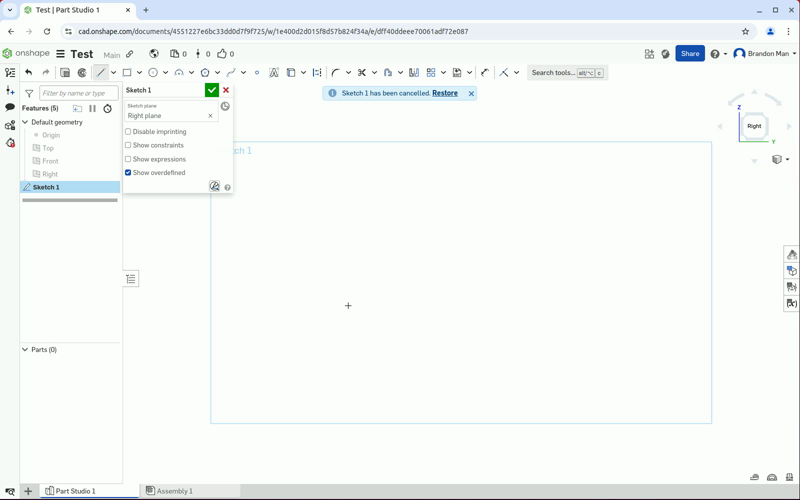
key_up(shift)
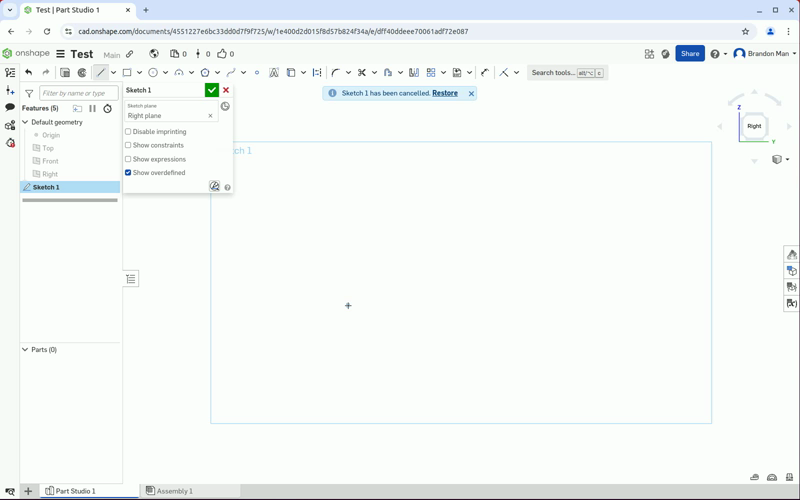
key_down(shift)
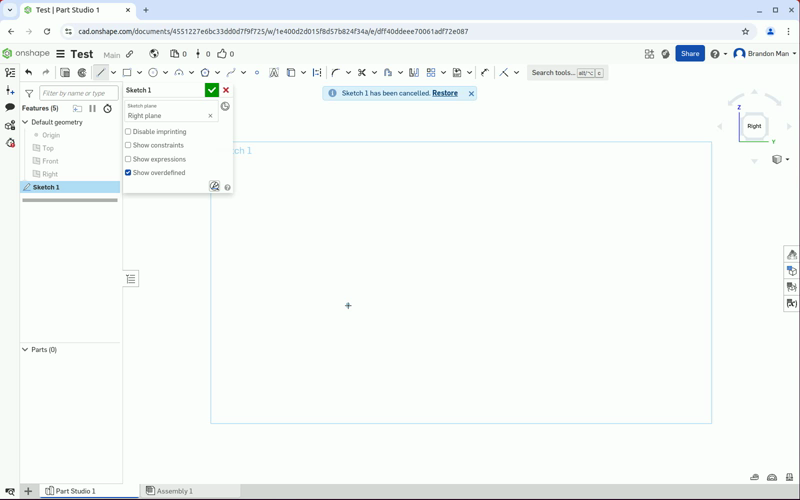
mouse_move(572, 305)
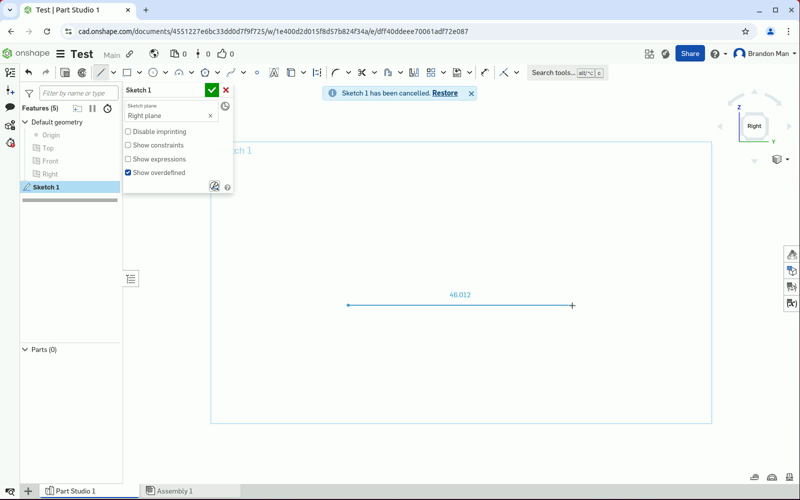
click(572, 305)
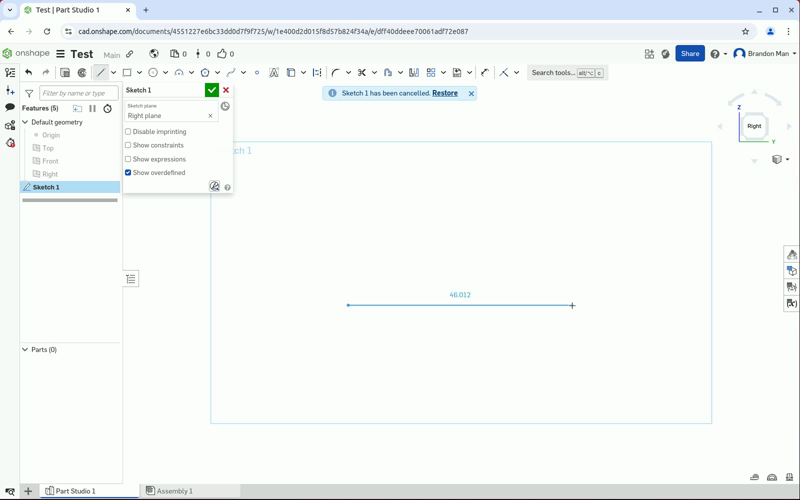
key_up(shift)
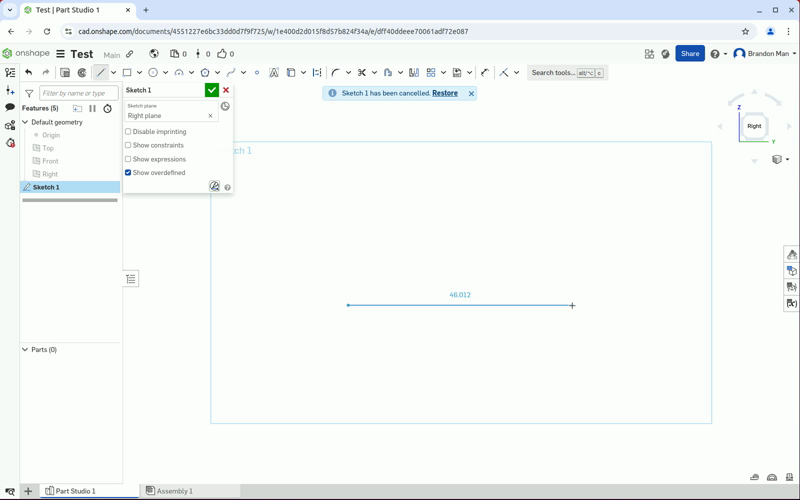
key_down(shift)
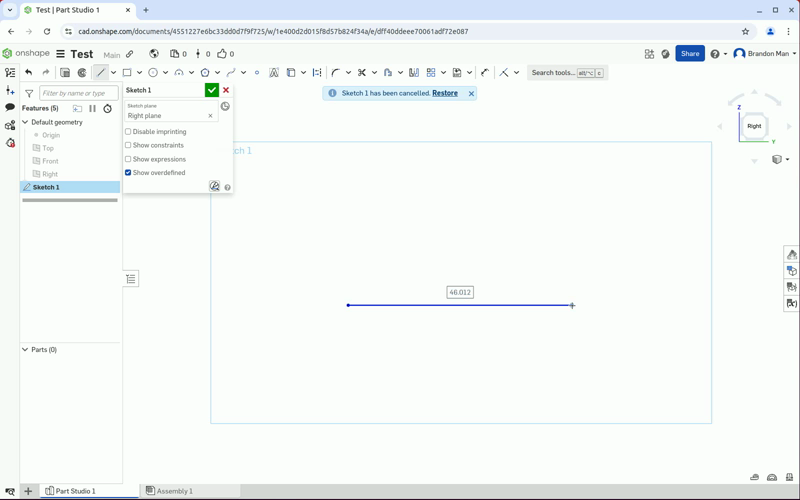
mouse_move(589, 305)
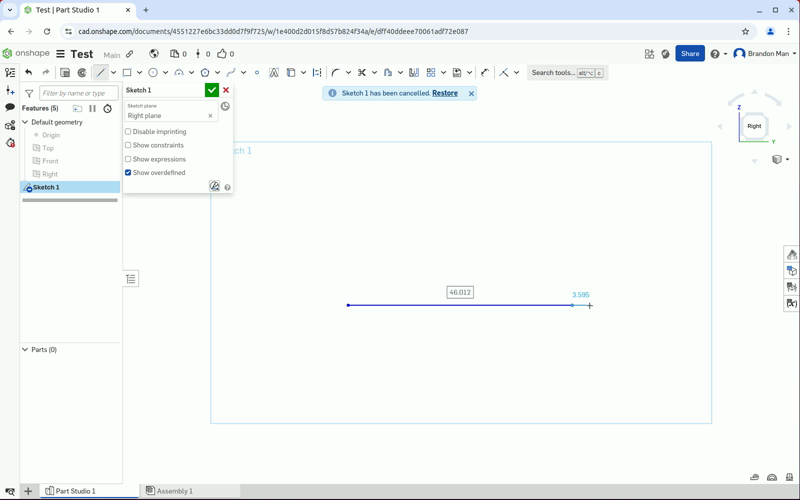
mouse_move(572, 260)
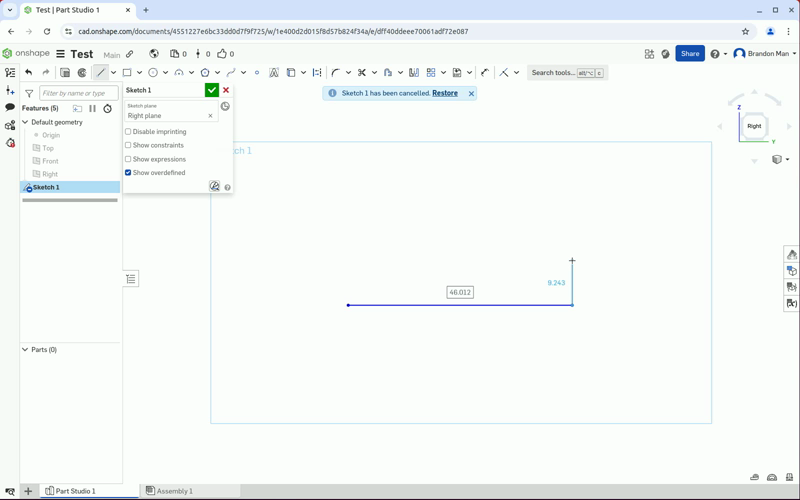
click(572, 260)
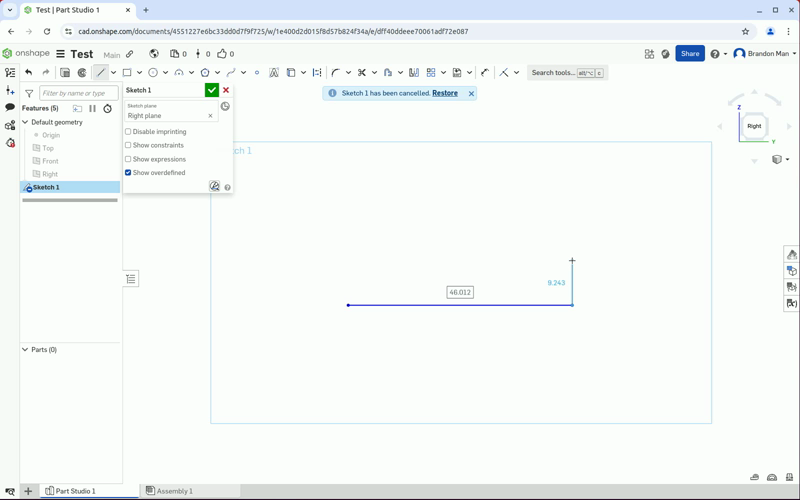
key_up(shift)
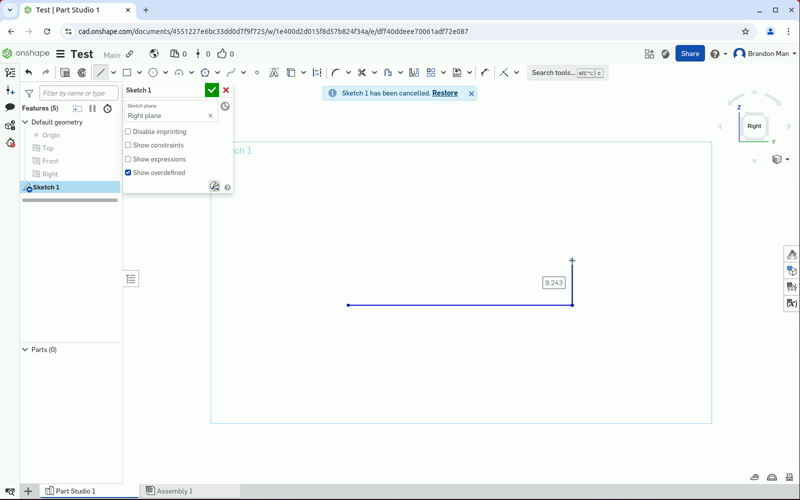
key_down(shift)
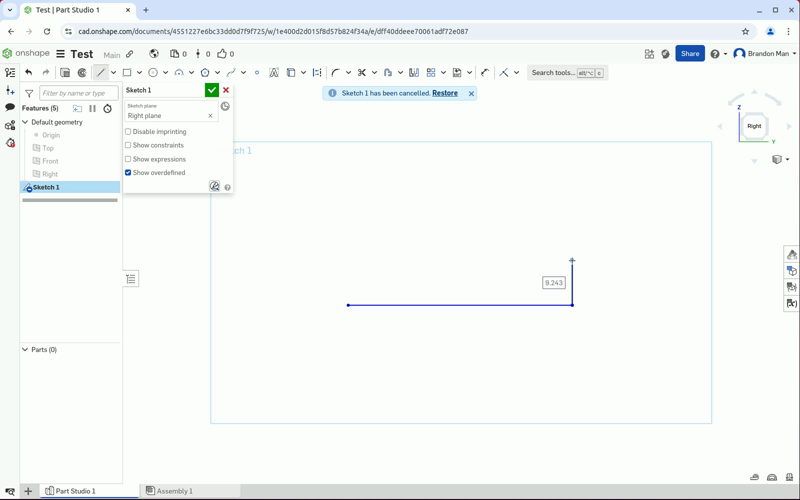
mouse_move(348, 260)
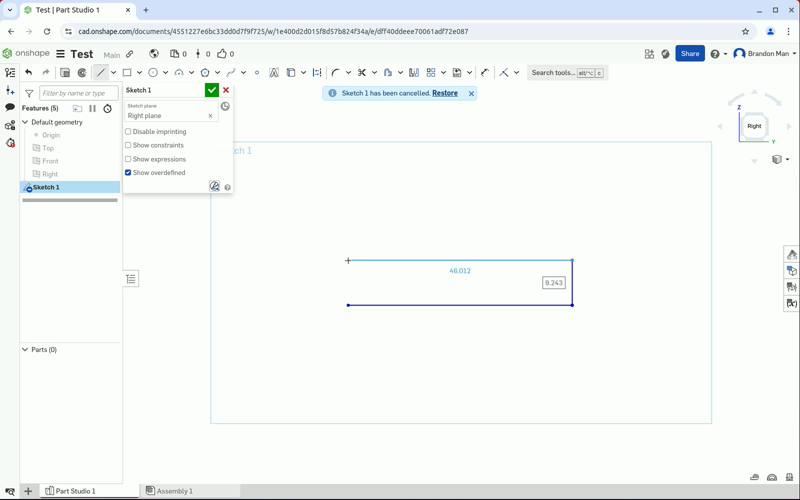
click(348, 260)
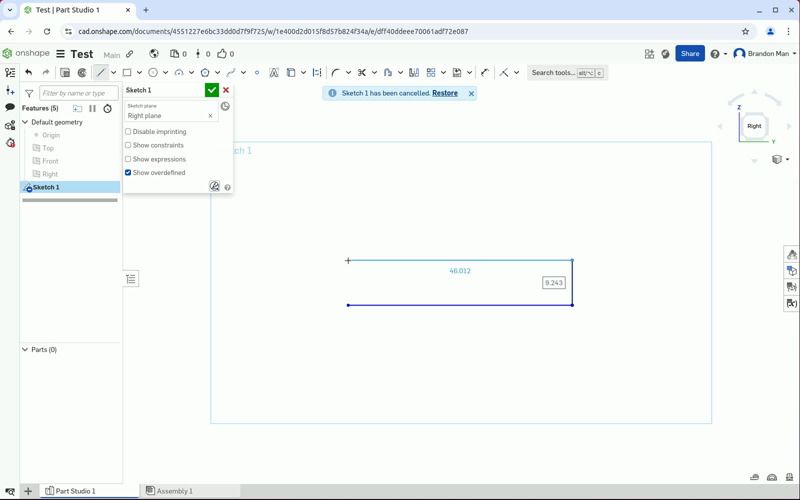
key_up(shift)
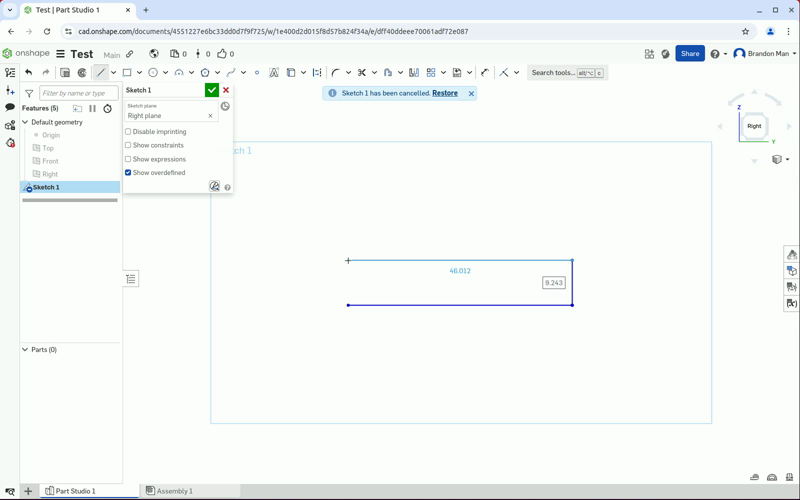
mouse_move(378, 260)
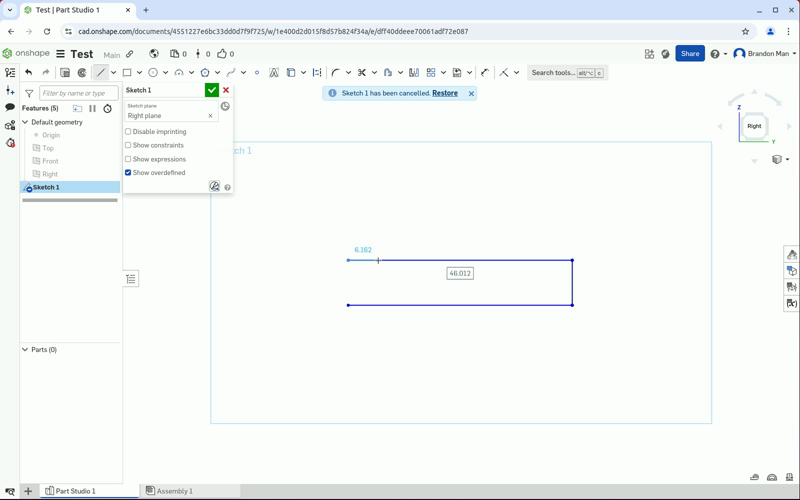
key_down(shift)
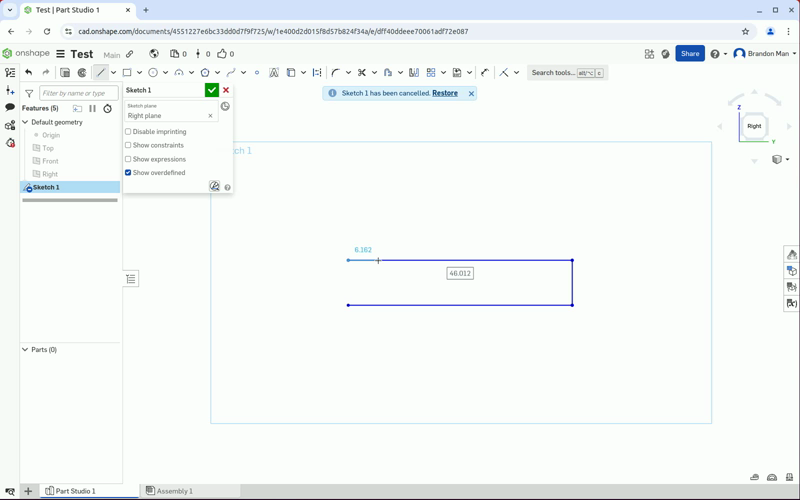
mouse_move(348, 305)
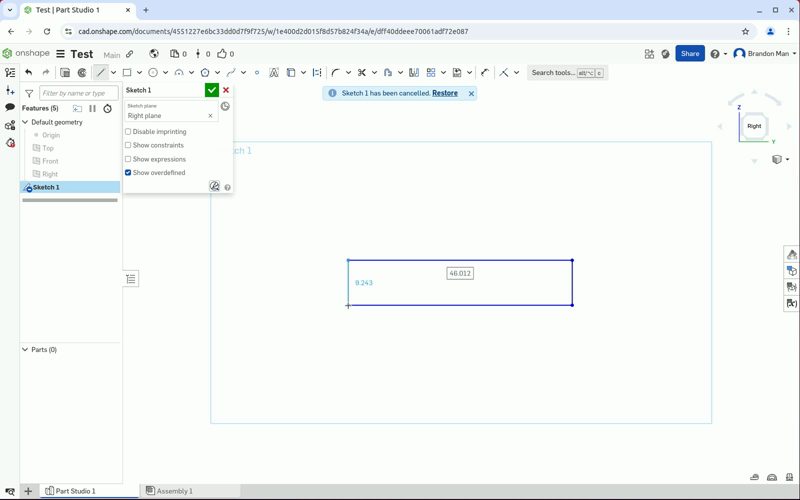
key_up(shift)
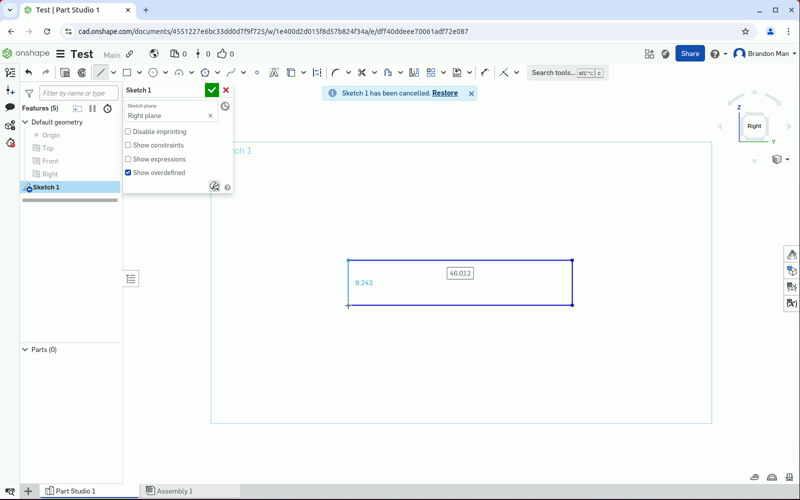
click(348, 305)
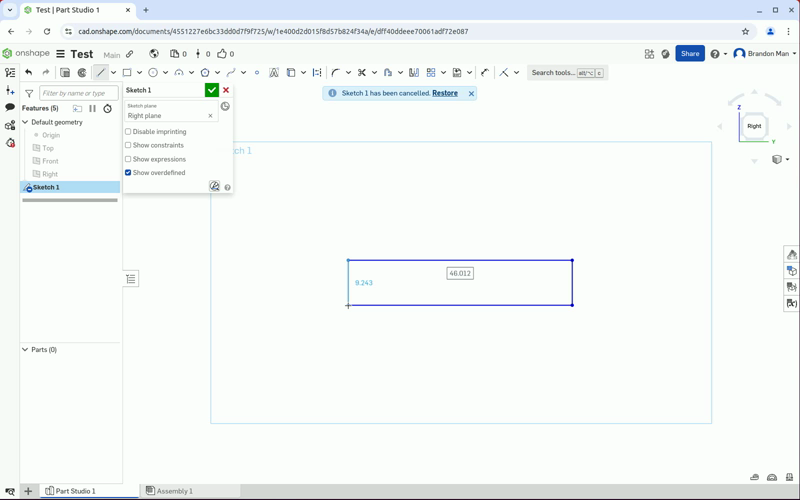
key(esc)
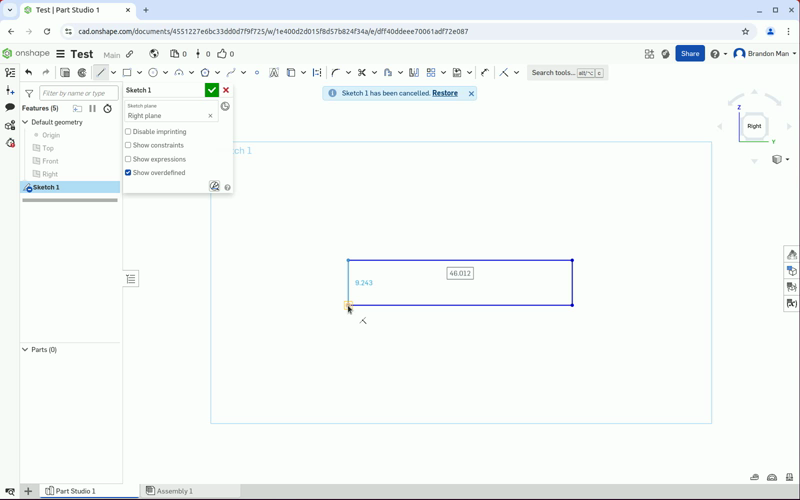
mouse_move(513, 284)
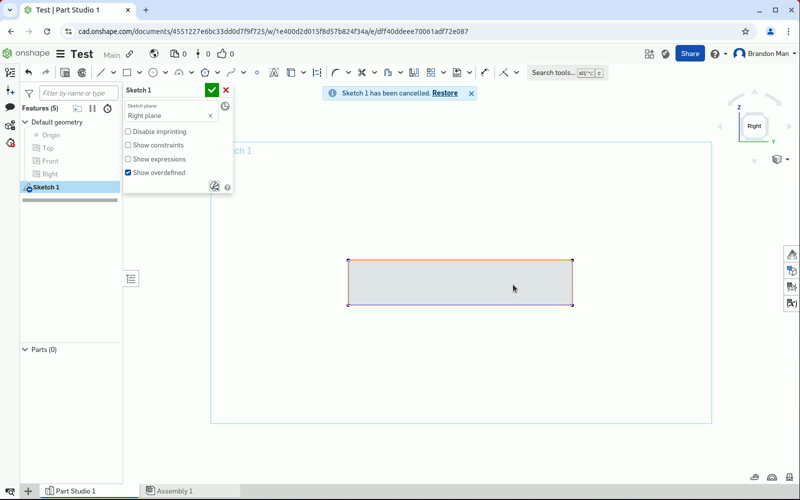
click(513, 284)
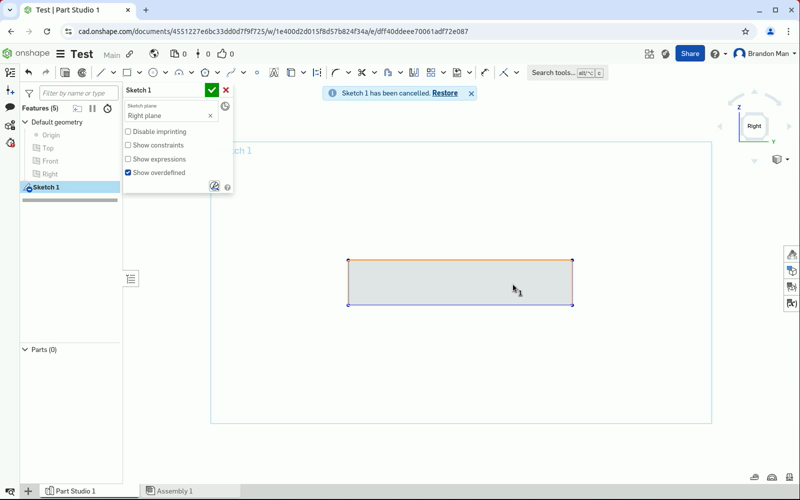
mouse_move(73, 352)
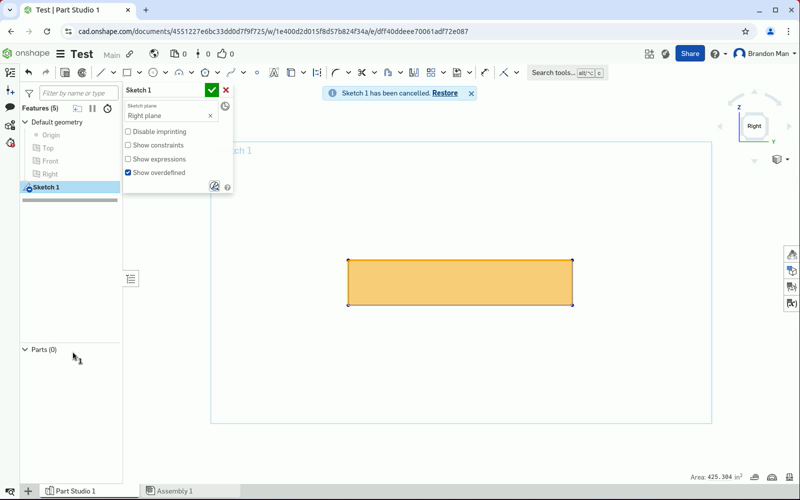
key(shift+y)
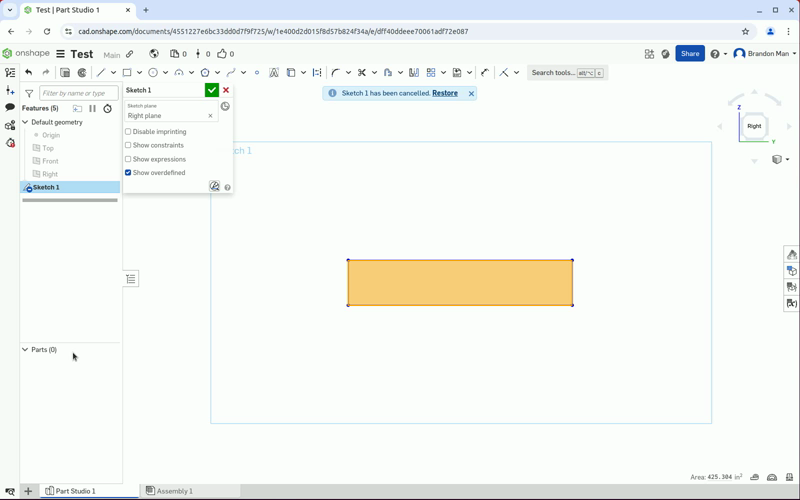
key(shift+e)
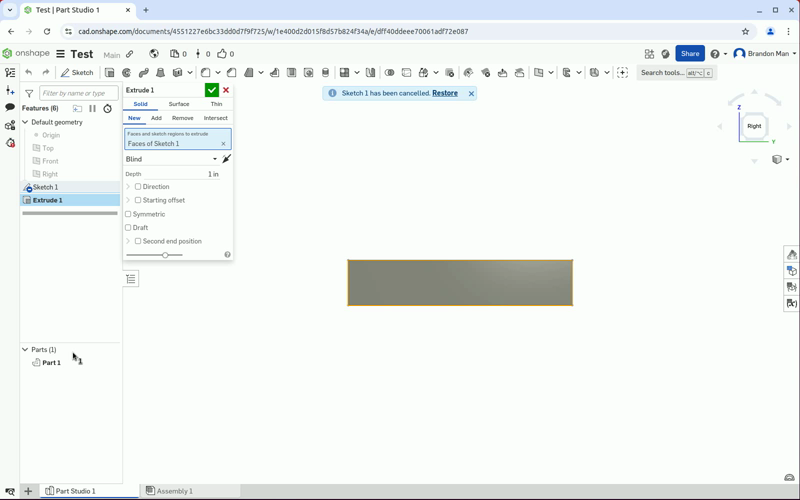
mouse_move(143, 106)
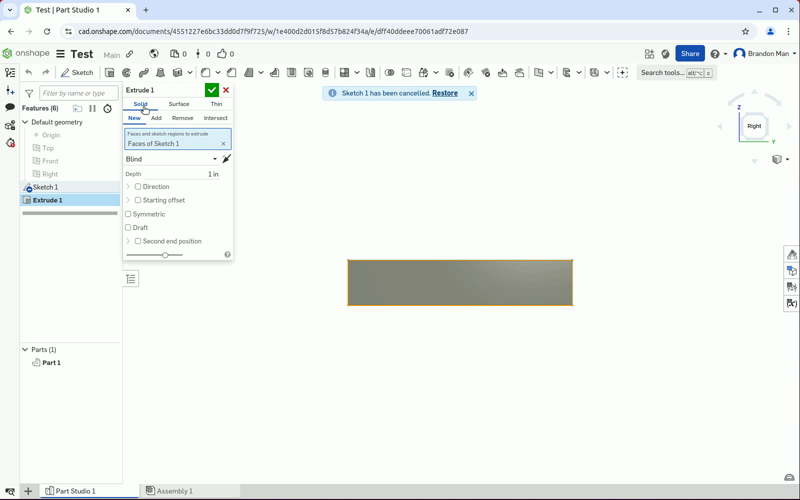
click(143, 106)
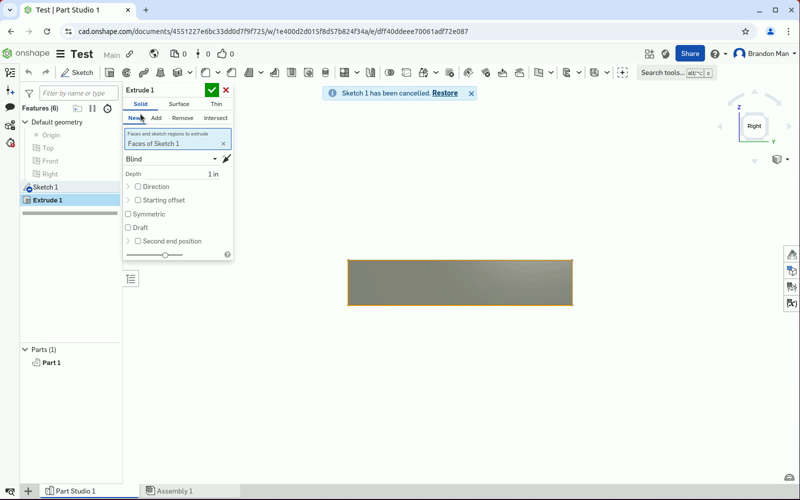
mouse_move(137, 120)
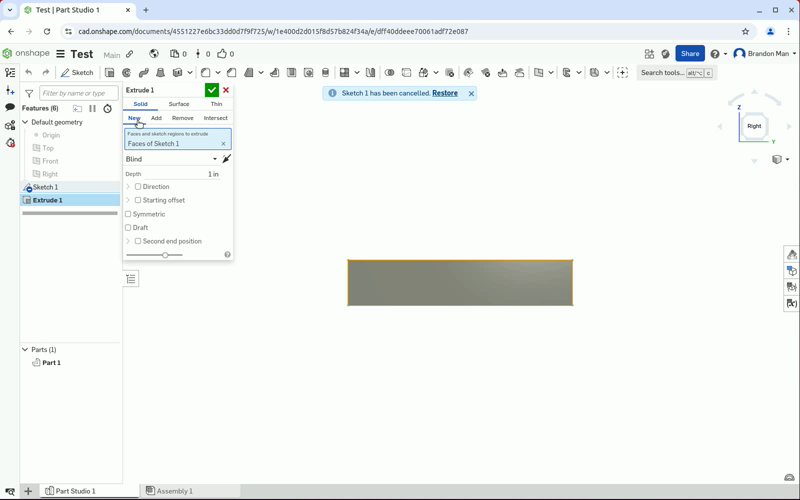
click(137, 120)
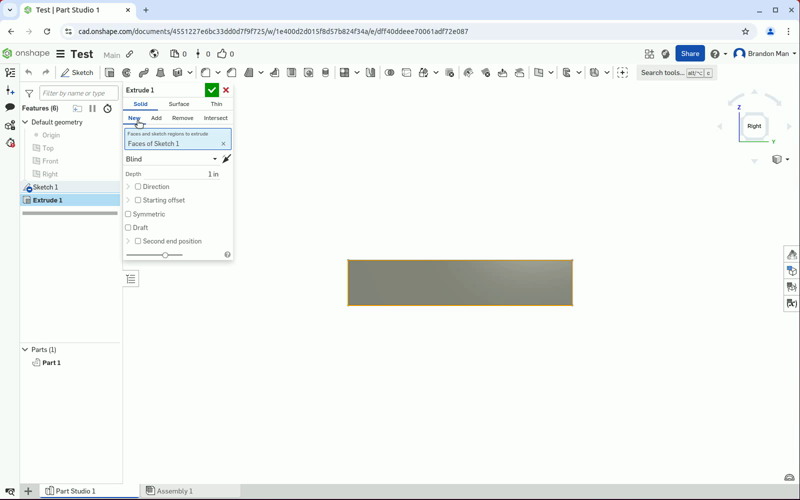
key(tab, 4)
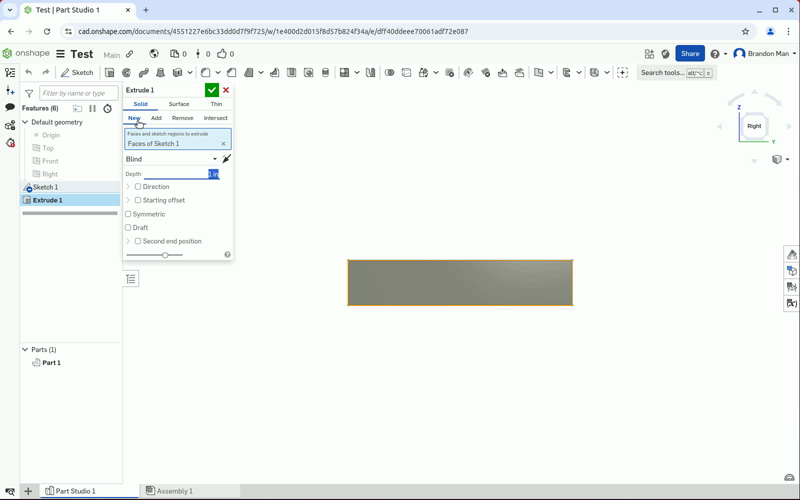
text(18.294)
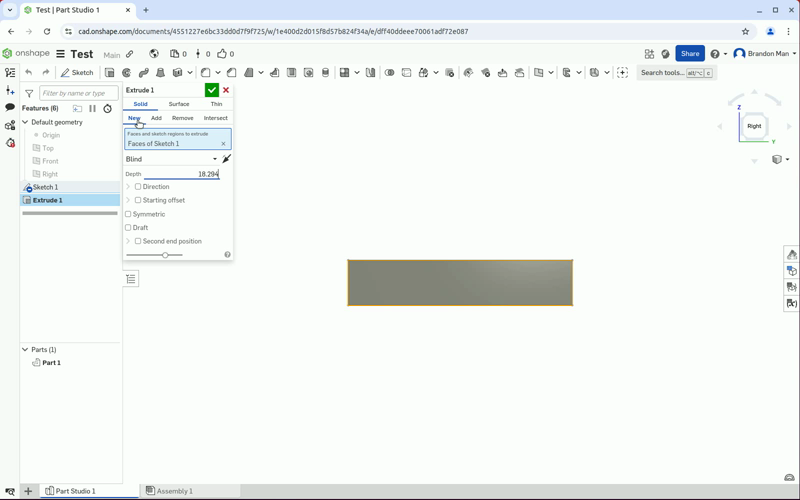
key(tab, 3)
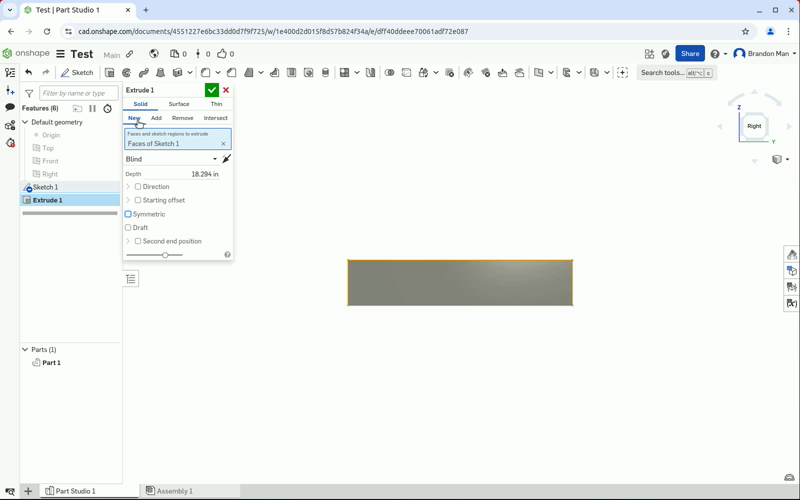
key(space)
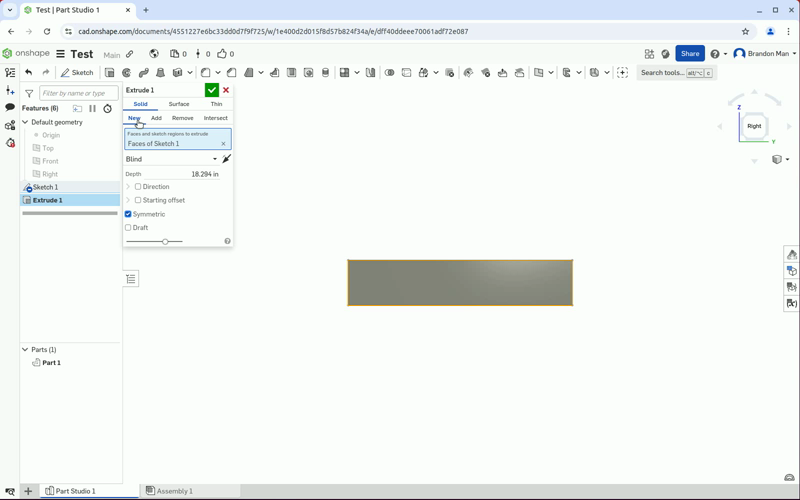
key(enter)
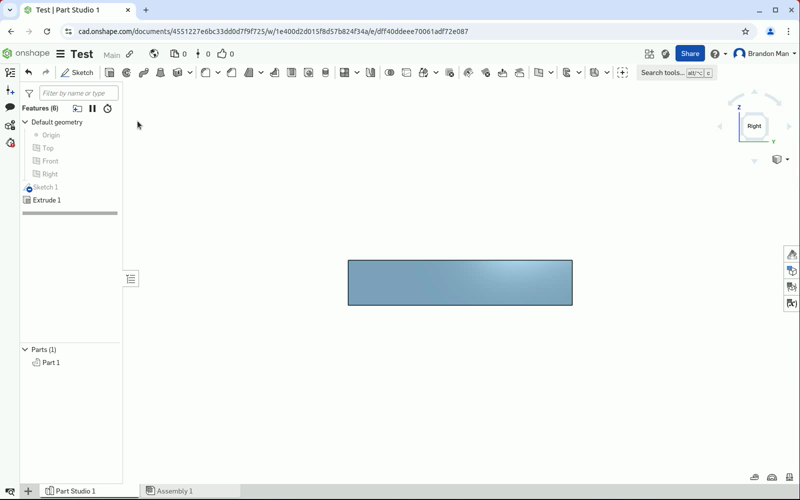
key(shift+h)
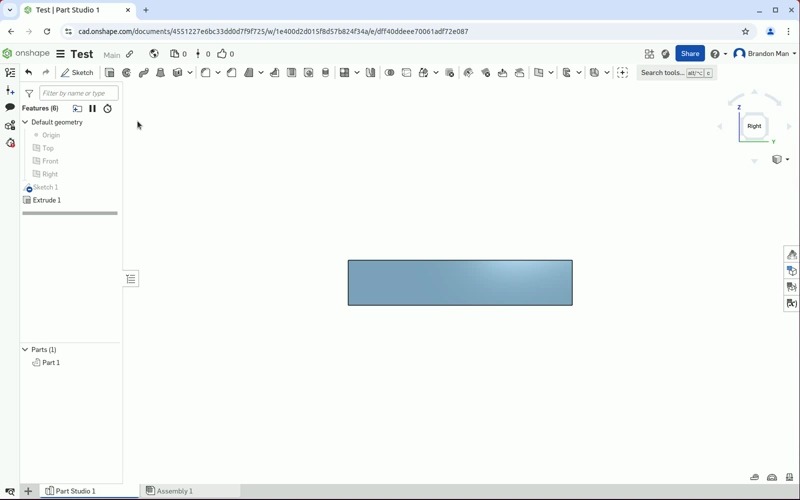
key(shift+h)
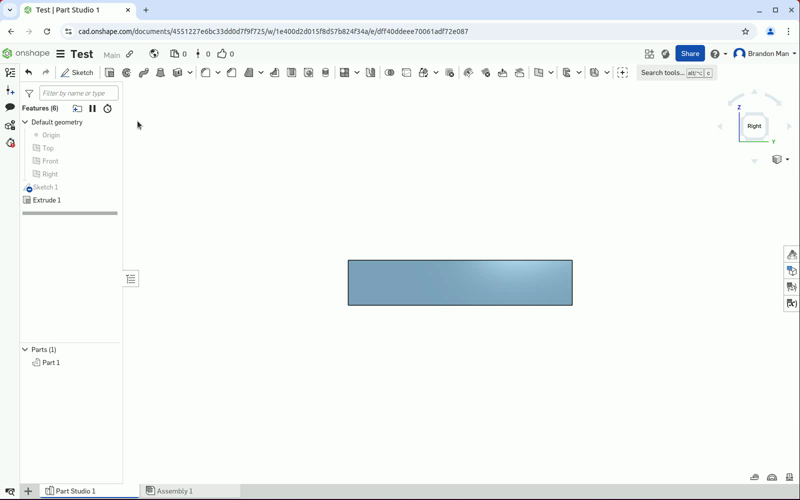
mouse_move(73, 189)
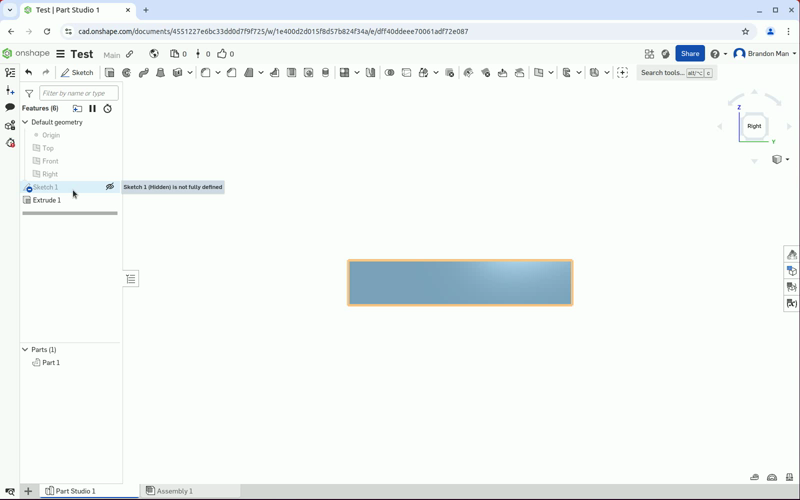
click(73, 189)
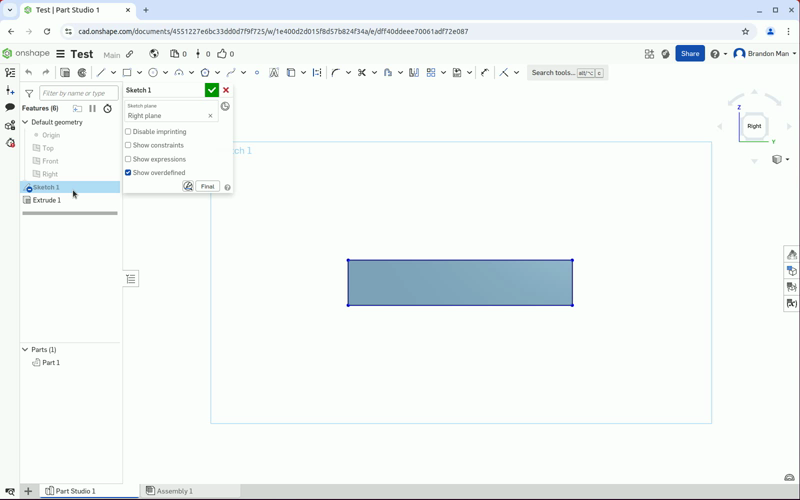
mouse_move(229, 92)
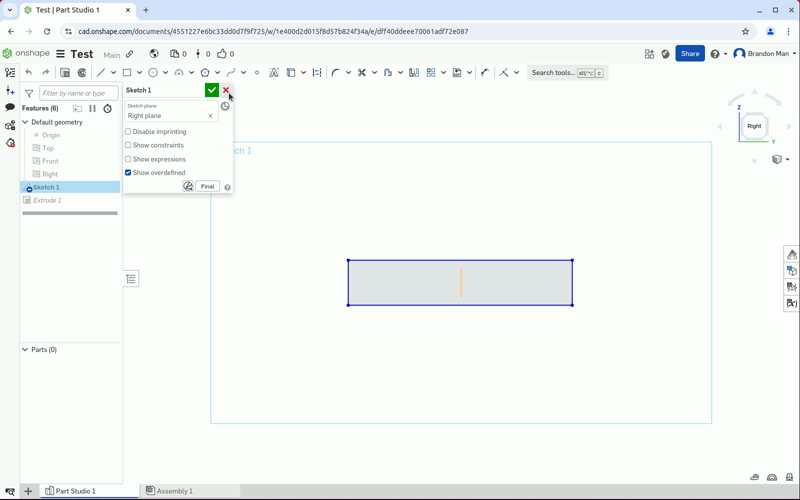
click(229, 92)
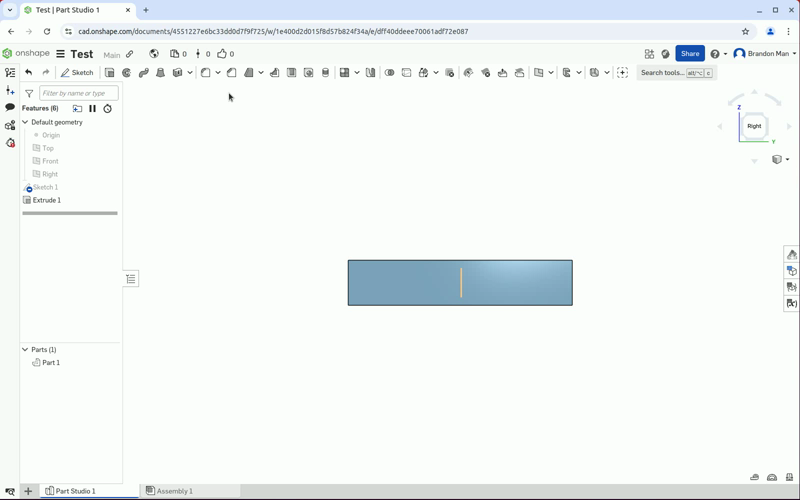
mouse_move(541, 75)
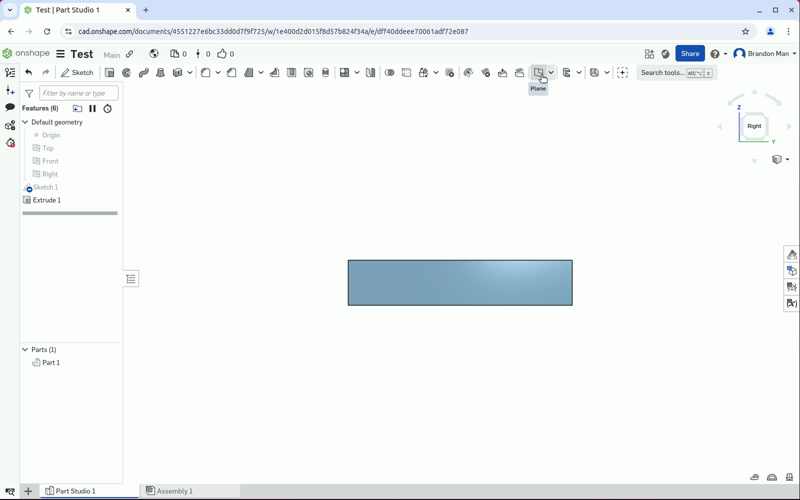
click(541, 75)
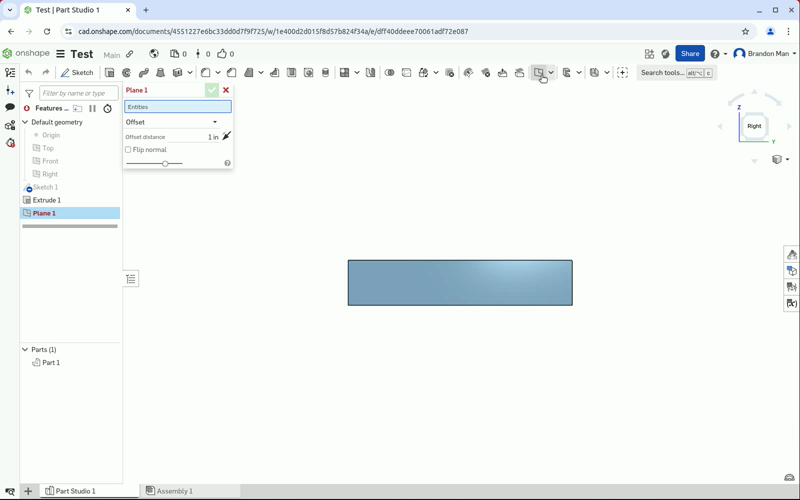
mouse_move(73, 176)
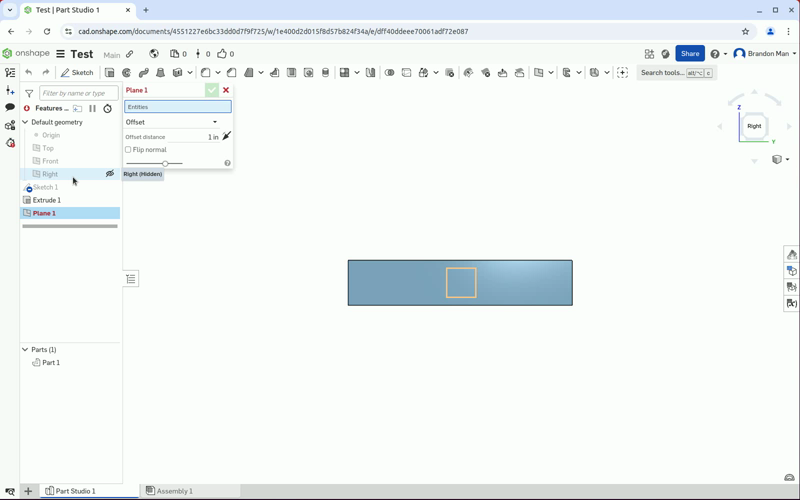
click(73, 176)
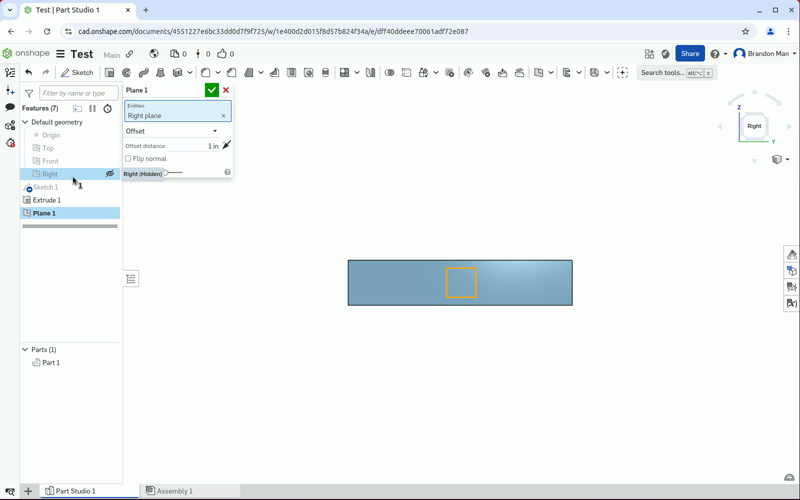
key(tab, 2)
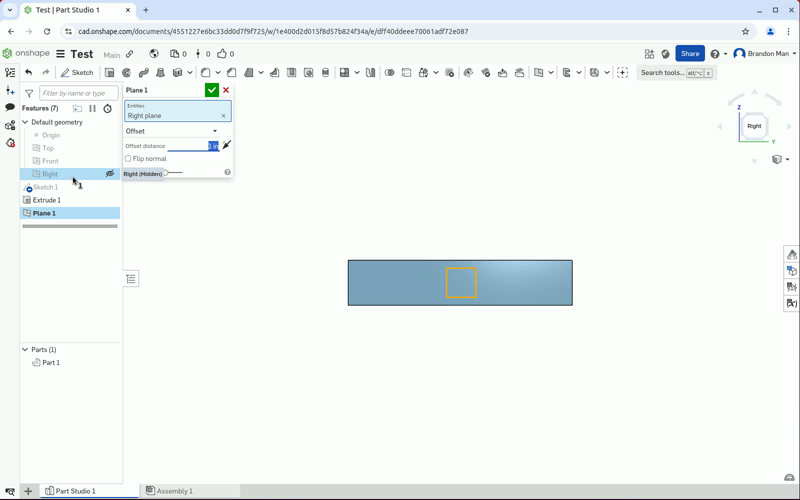
text(9.151)
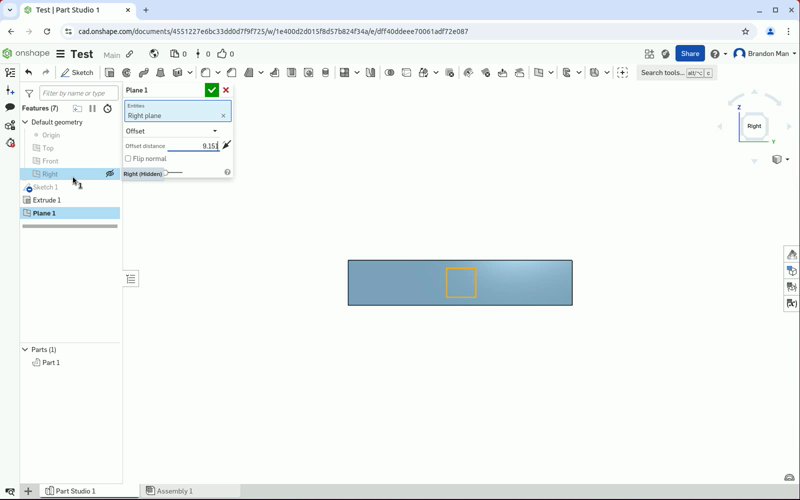
key(enter, 2)
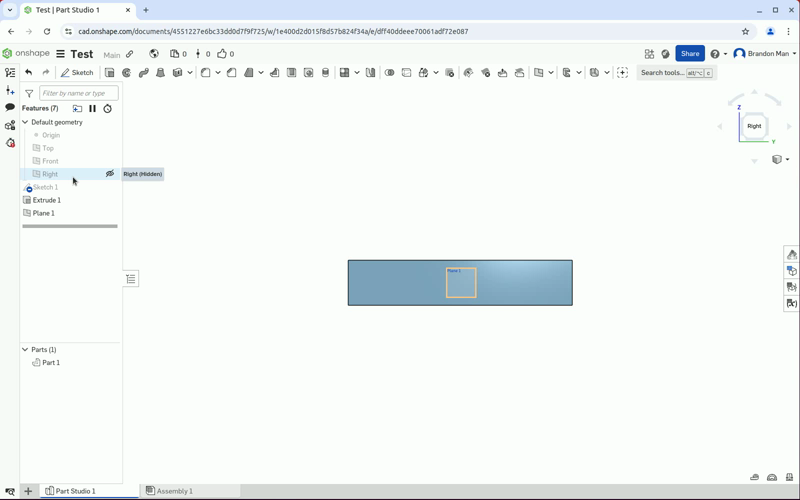
key(shift+s)
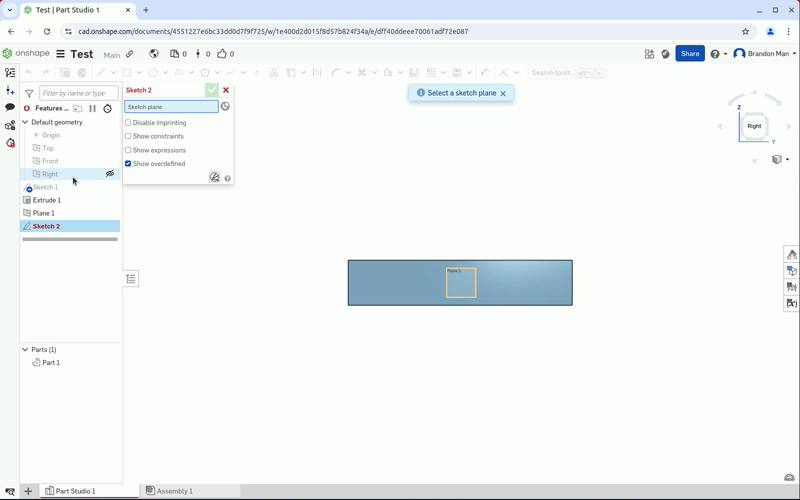
mouse_move(73, 215)
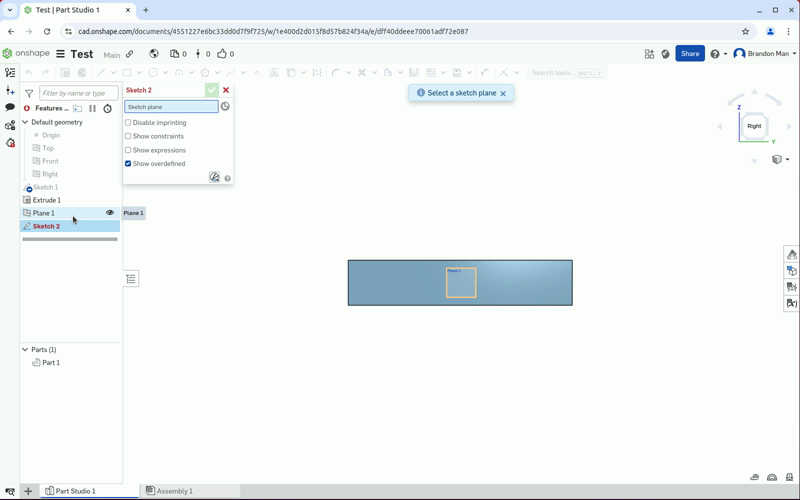
click(73, 215)
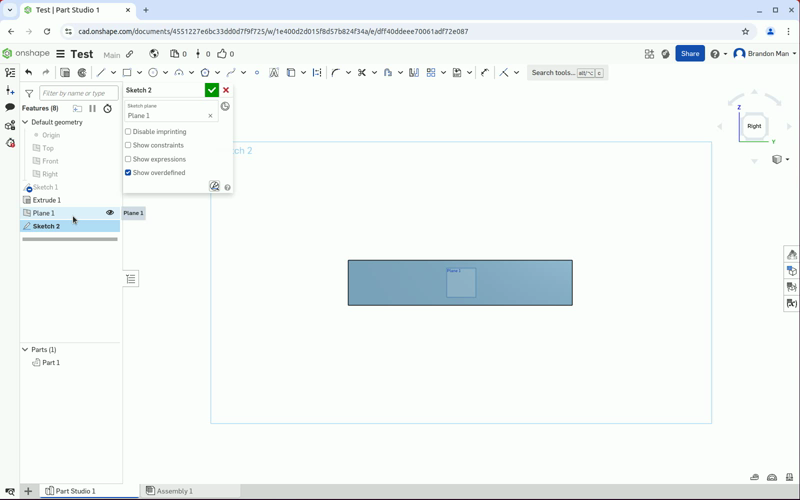
mouse_move(73, 352)
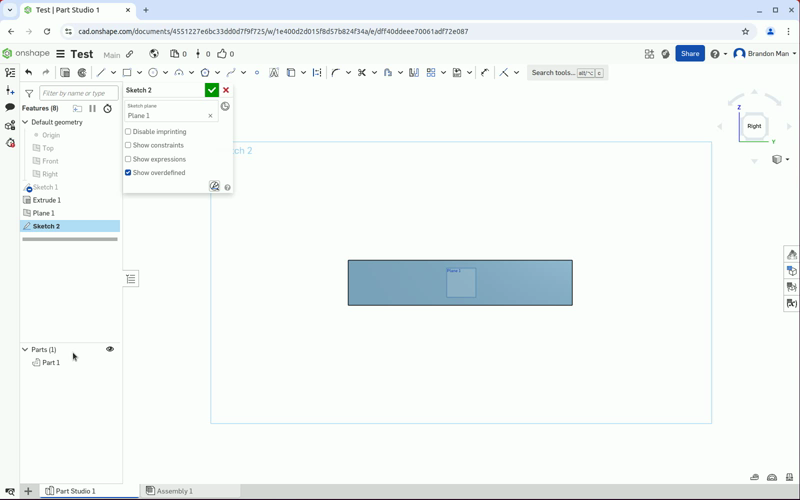
key(y)
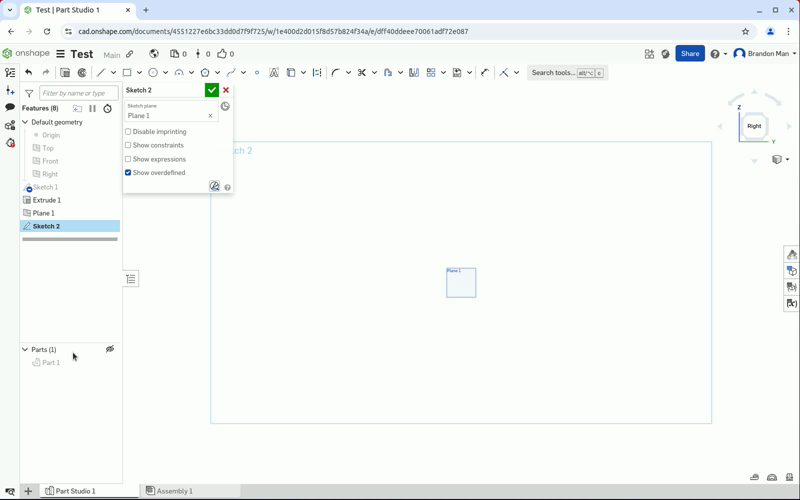
key(l)
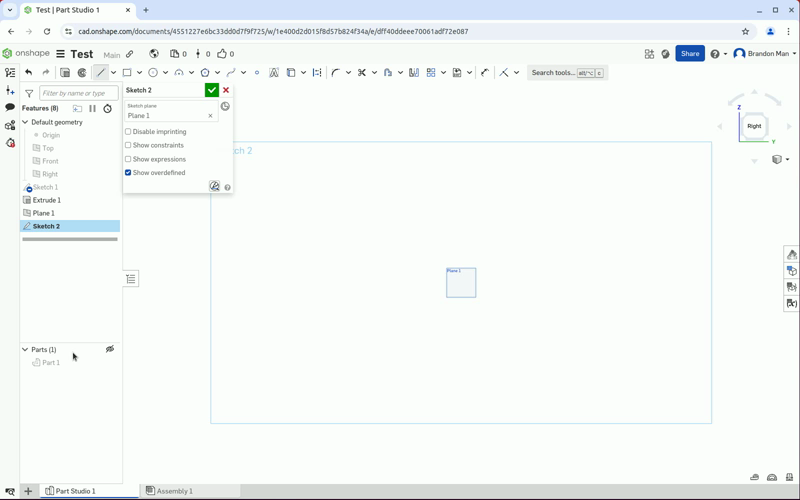
key_down(shift)
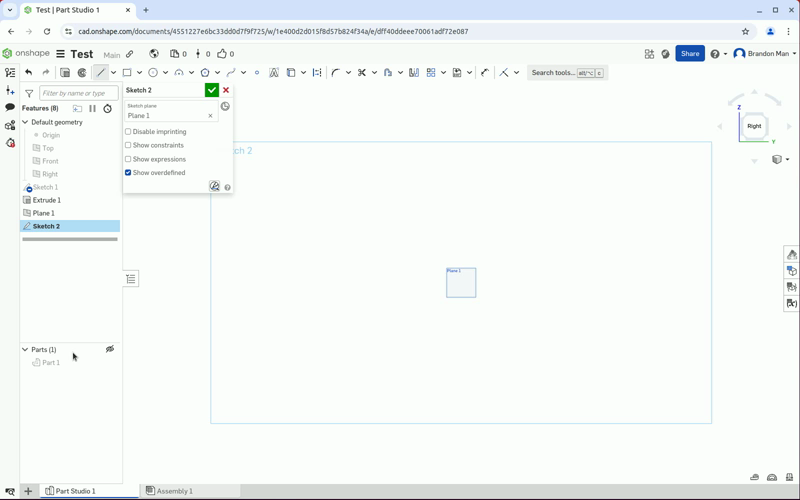
mouse_move(403, 260)
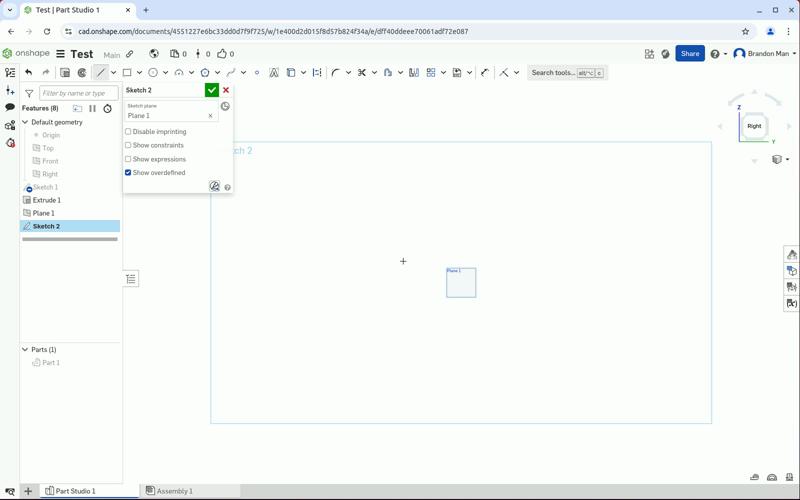
click(403, 260)
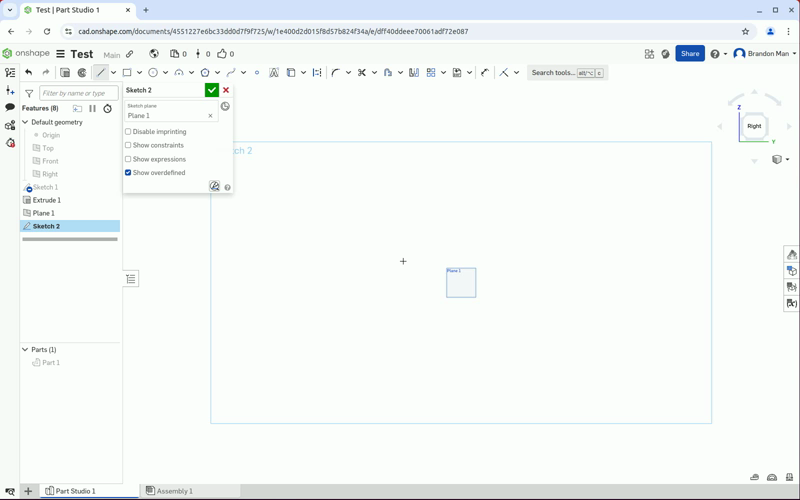
key_up(shift)
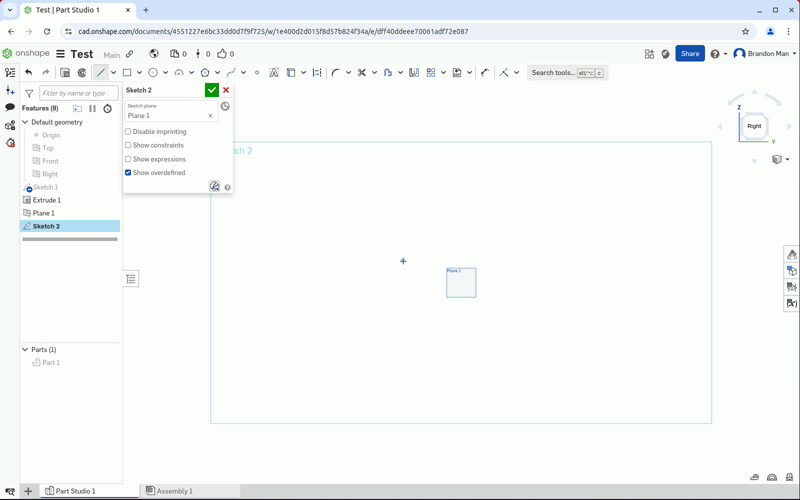
key_down(shift)
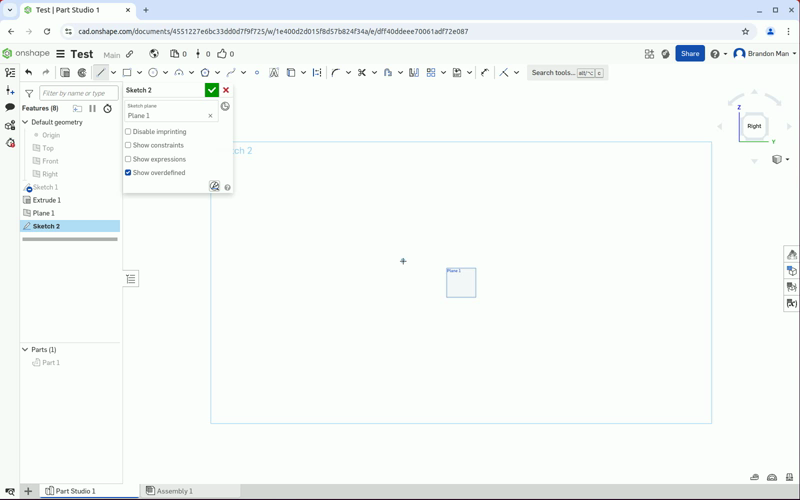
mouse_move(433, 260)
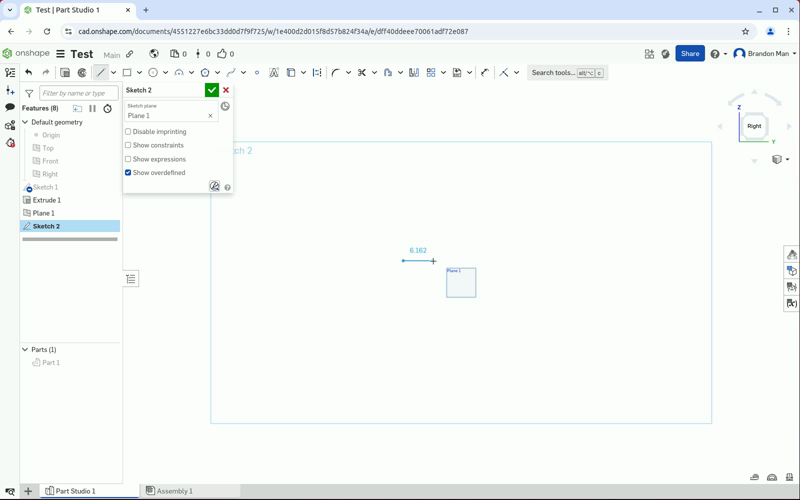
mouse_move(461, 260)
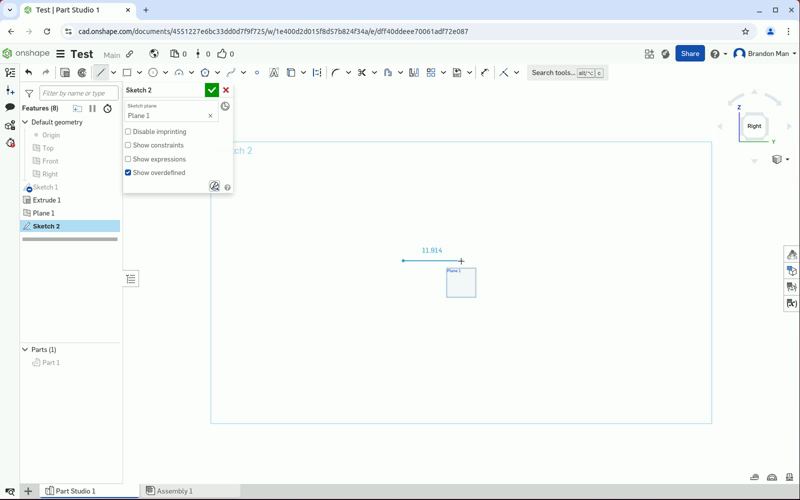
click(461, 260)
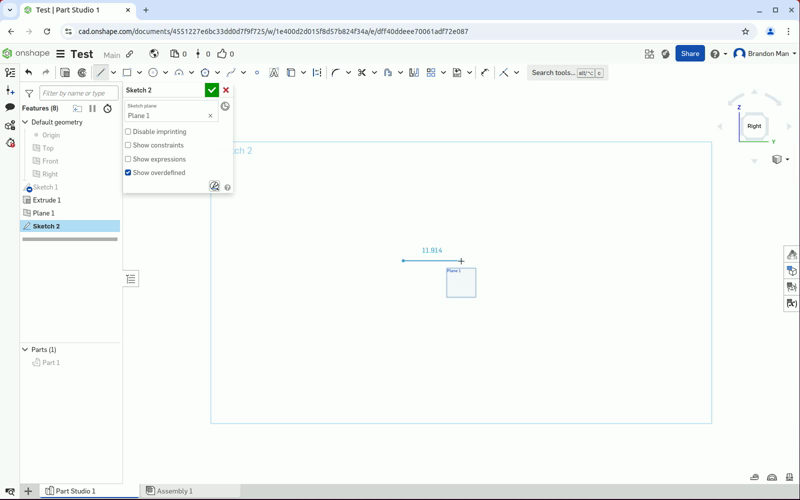
key_up(shift)
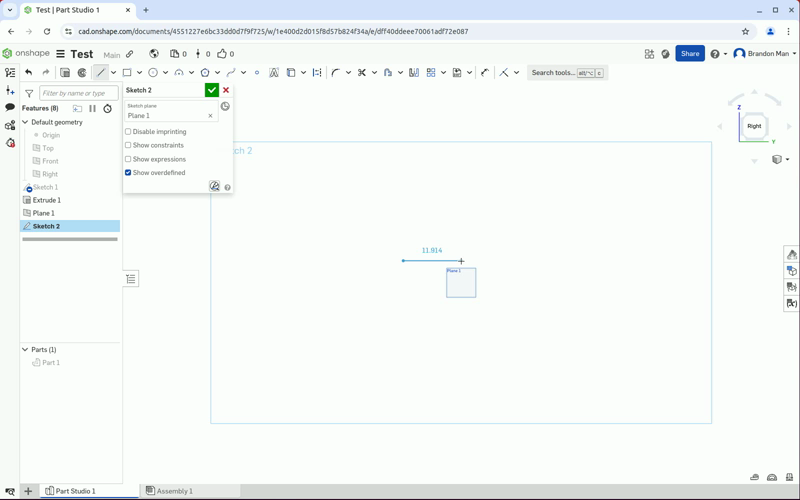
key_down(shift)
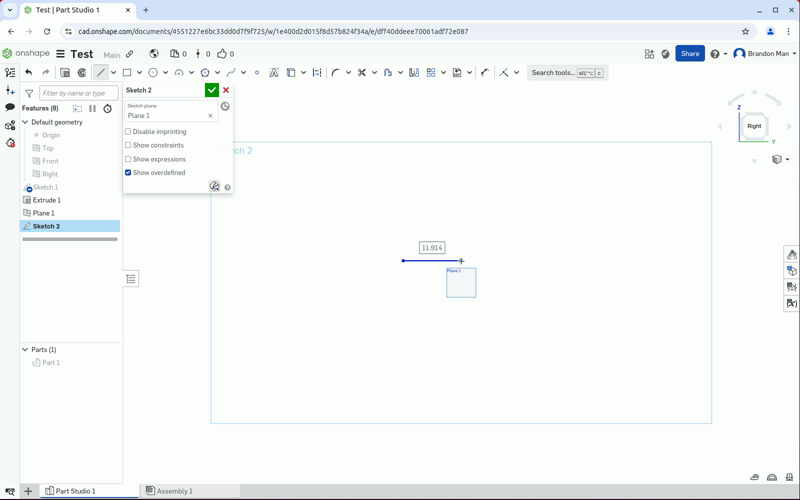
mouse_move(491, 260)
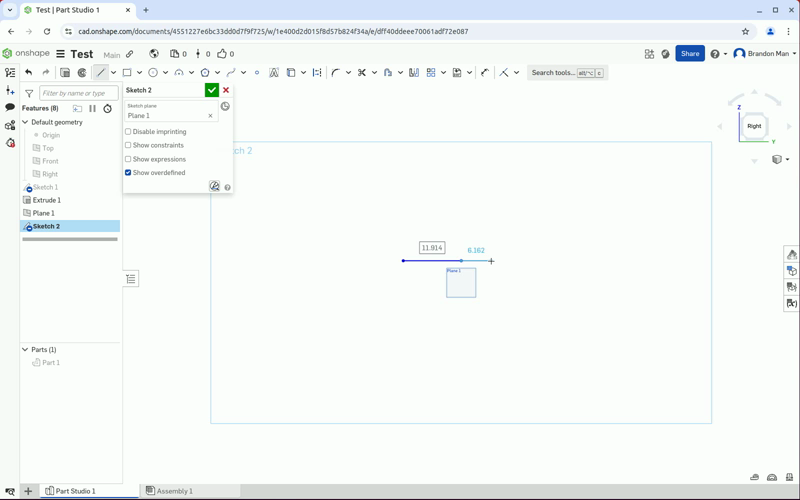
mouse_move(461, 214)
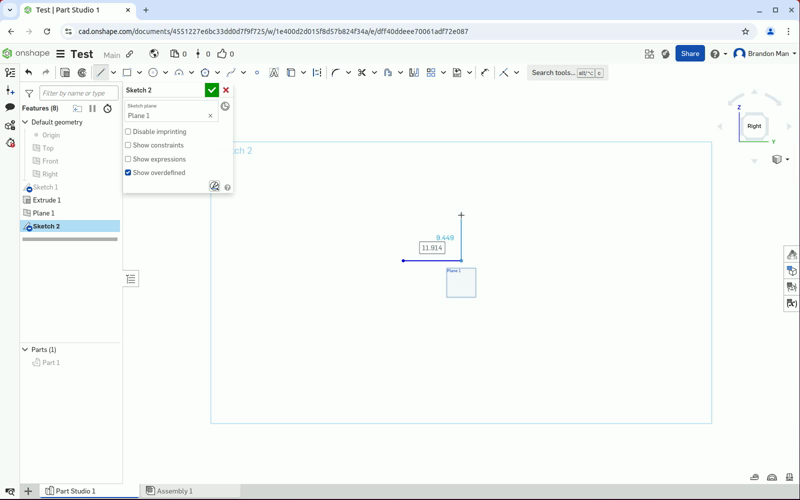
click(461, 214)
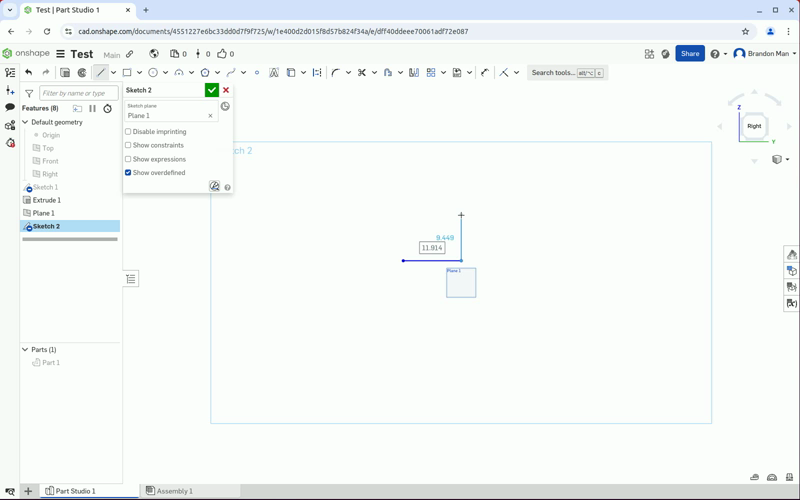
key_up(shift)
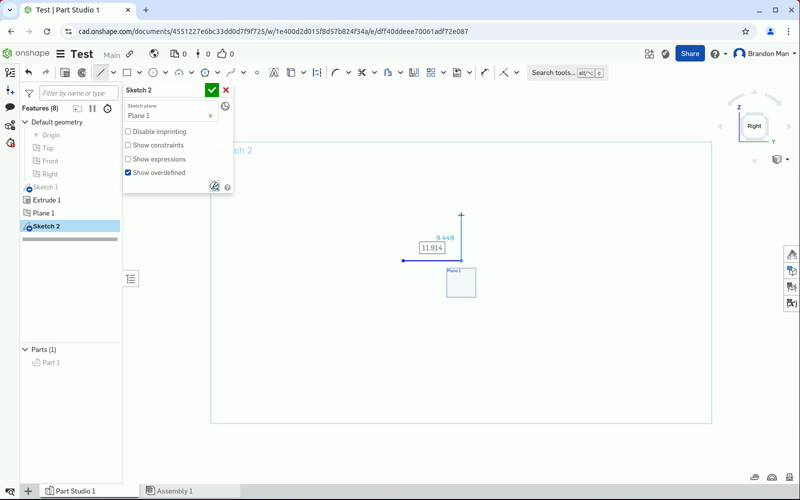
key_down(shift)
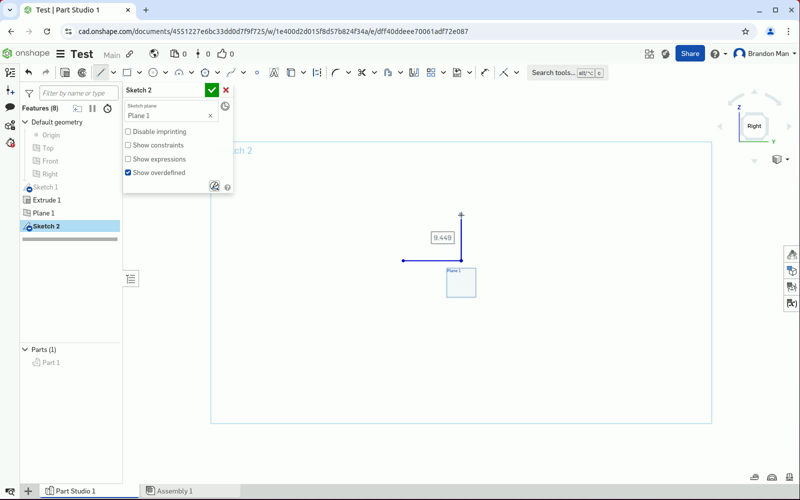
mouse_move(491, 214)
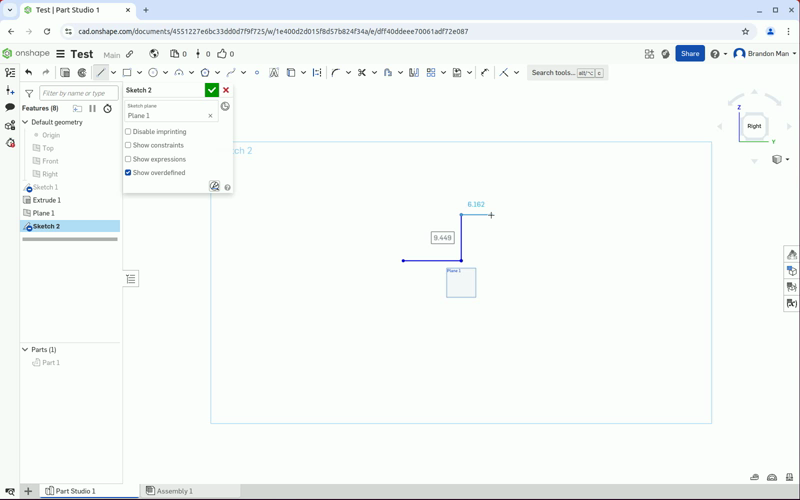
mouse_move(427, 214)
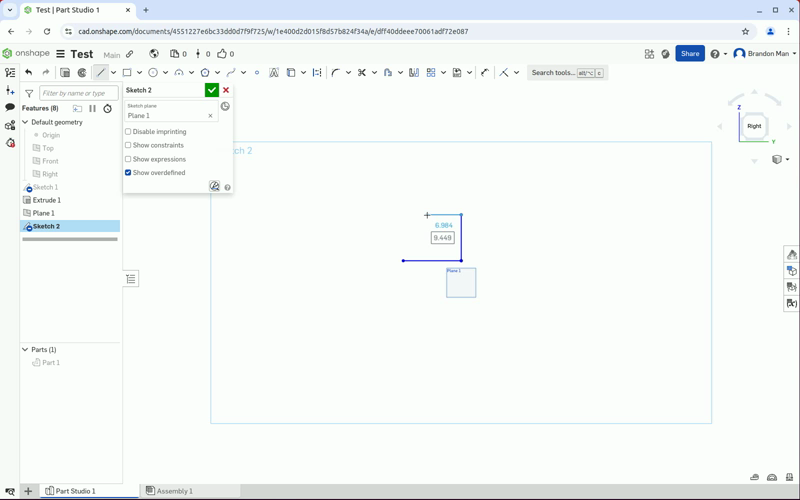
click(427, 214)
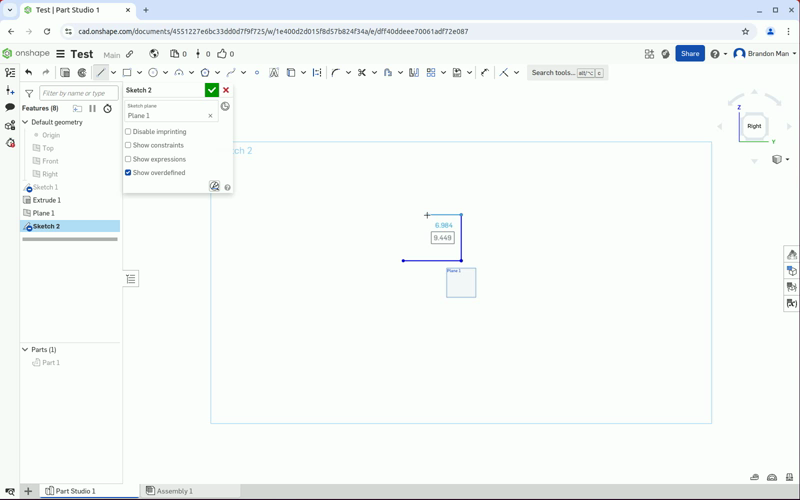
key_up(shift)
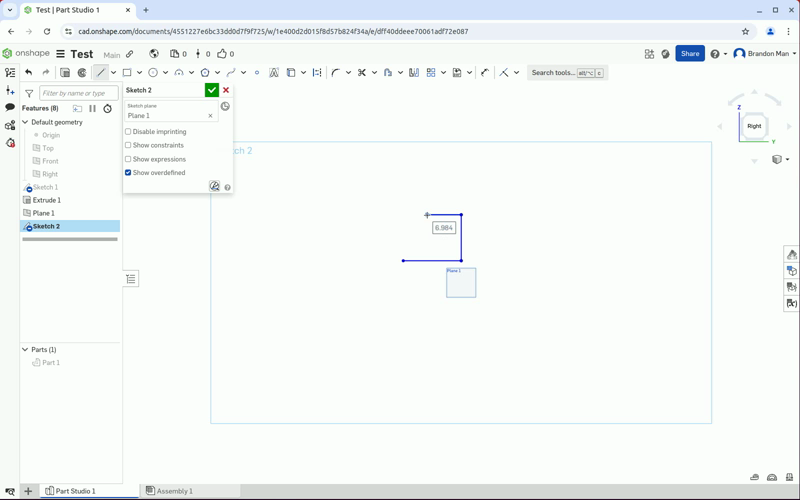
mouse_move(457, 214)
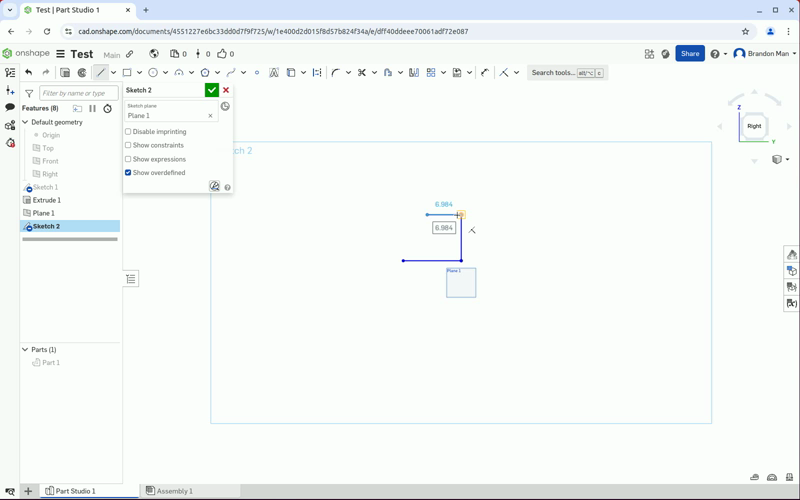
key_down(shift)
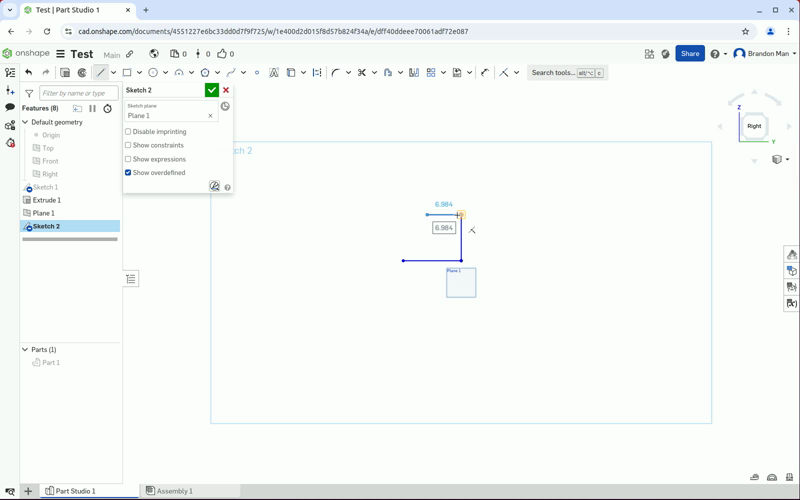
mouse_move(403, 260)
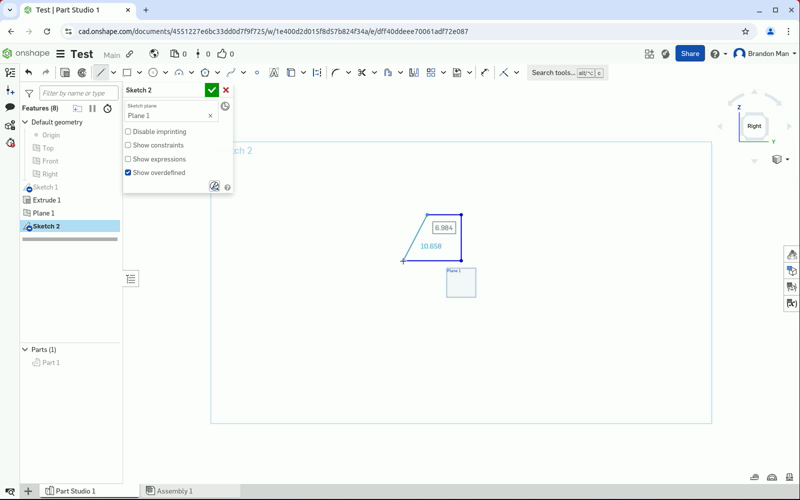
key_up(shift)
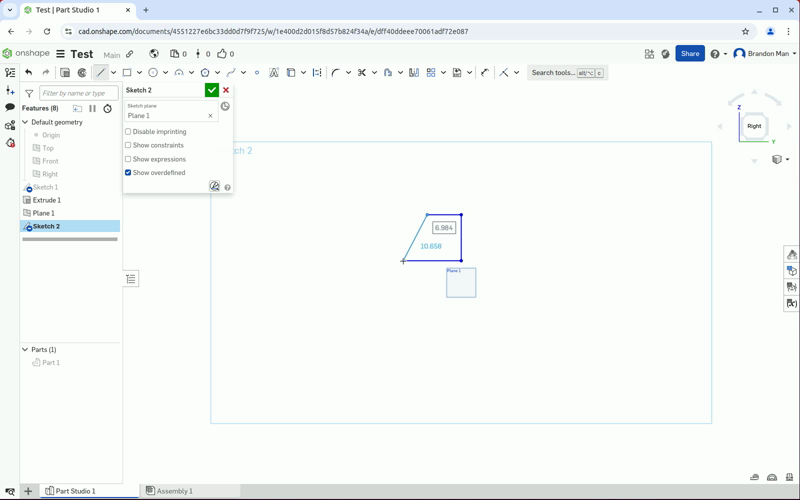
click(403, 260)
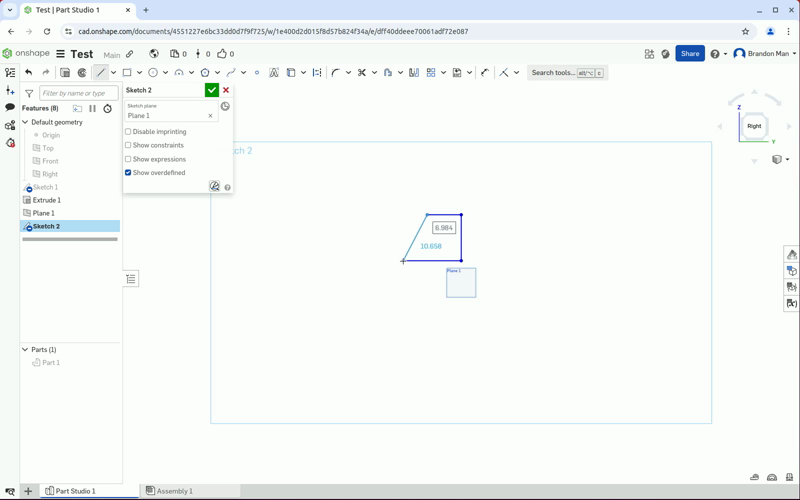
key(esc)
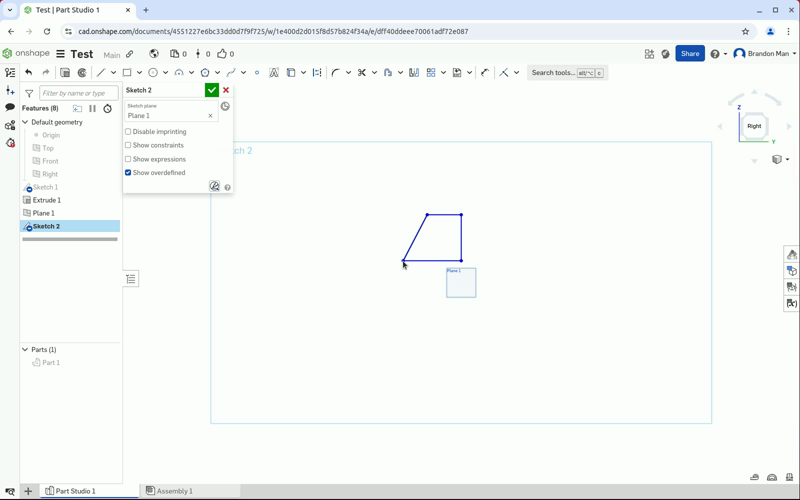
mouse_move(439, 241)
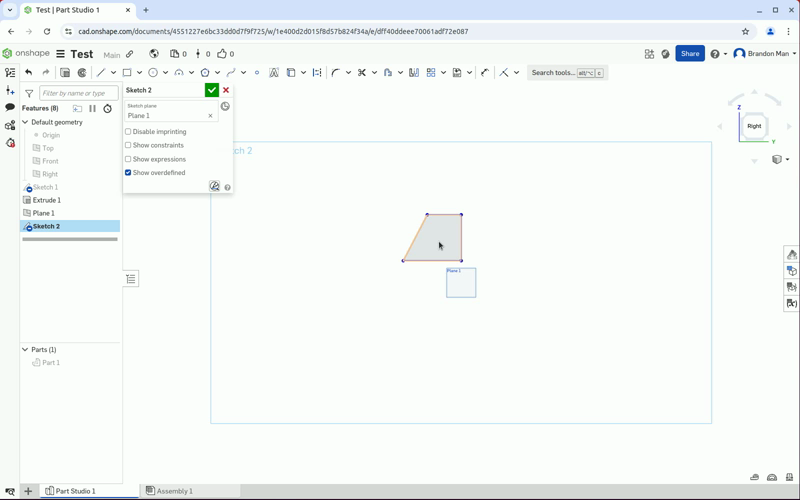
click(439, 241)
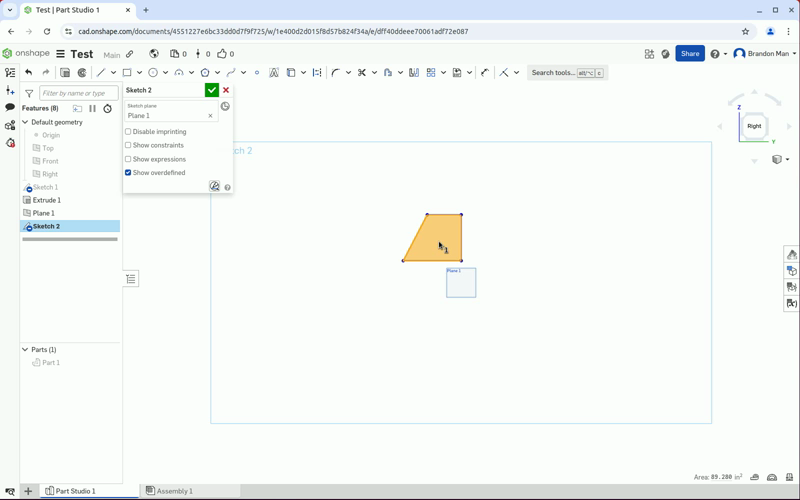
mouse_move(73, 352)
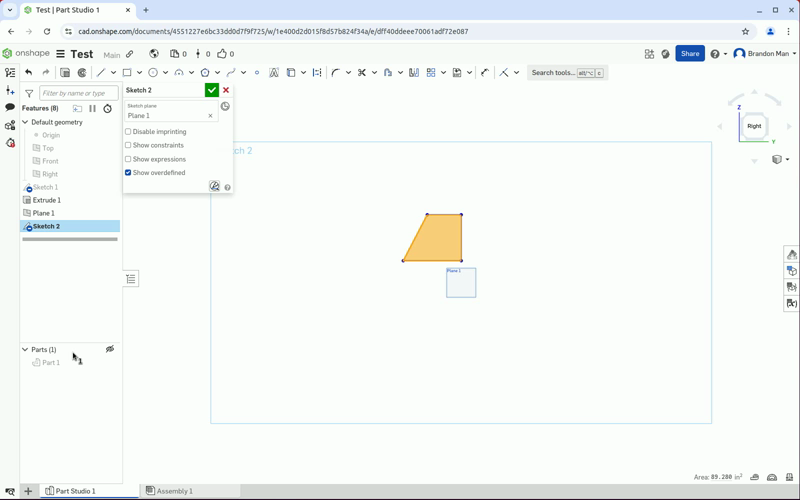
key(shift+y)
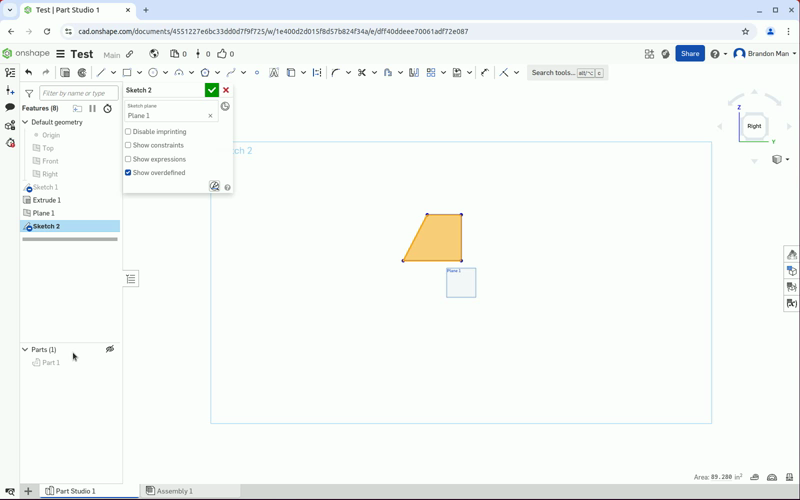
key(shift+e)
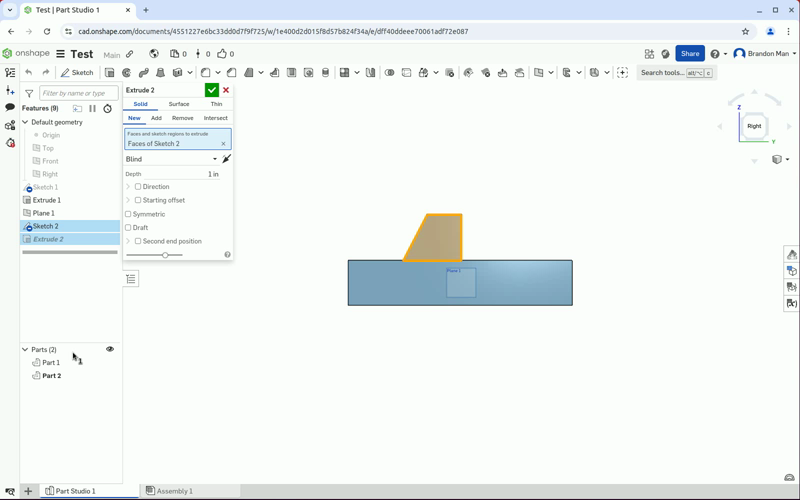
mouse_move(143, 106)
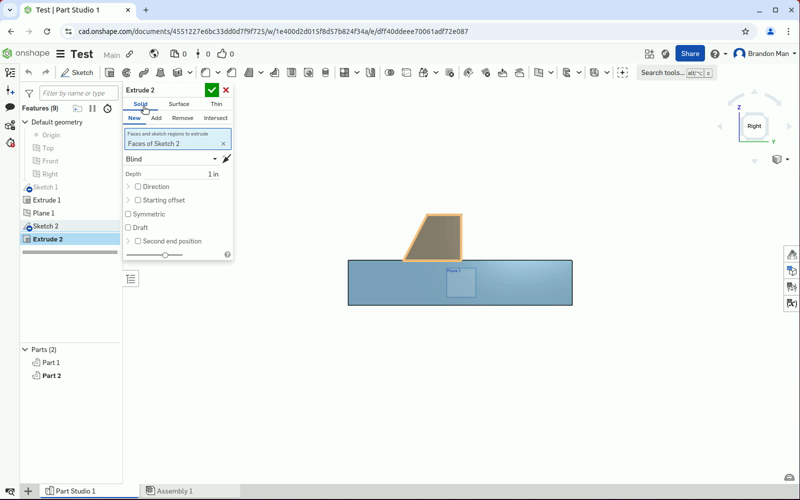
click(143, 106)
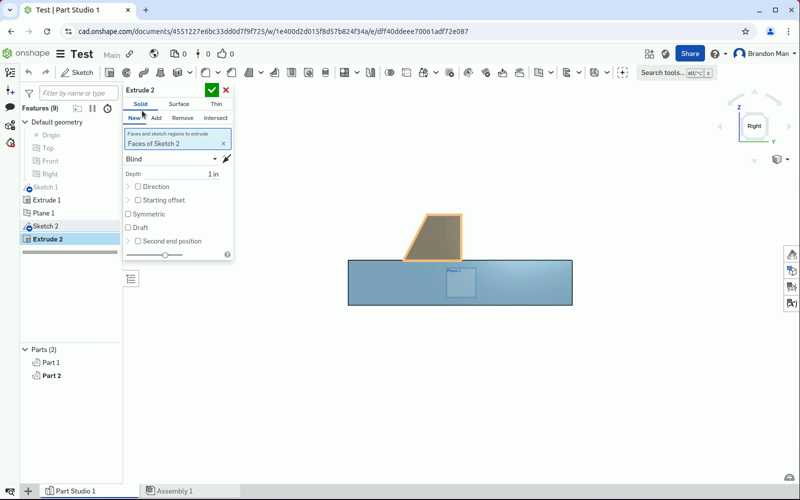
mouse_move(137, 120)
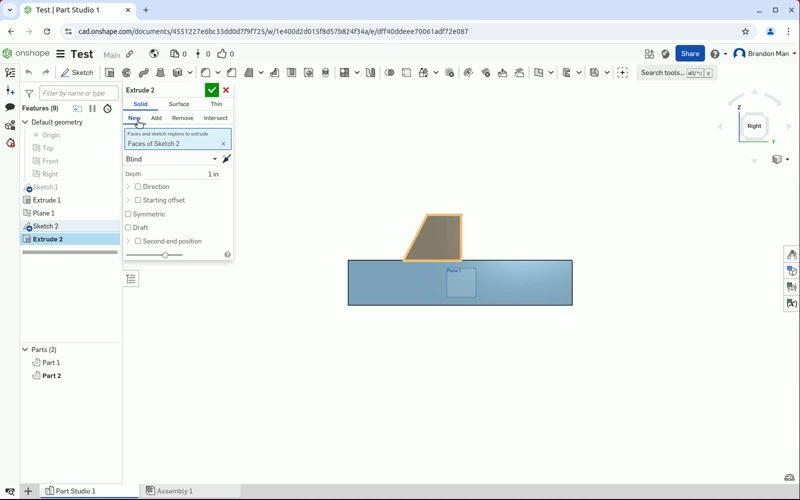
click(137, 120)
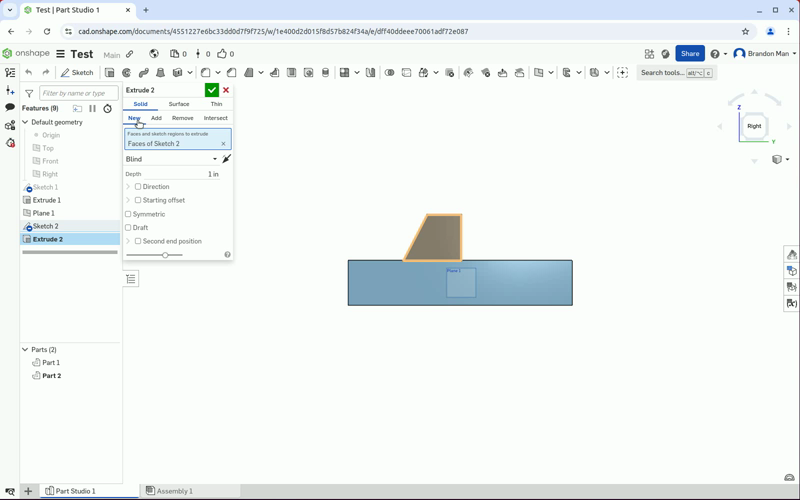
key(tab, 4)
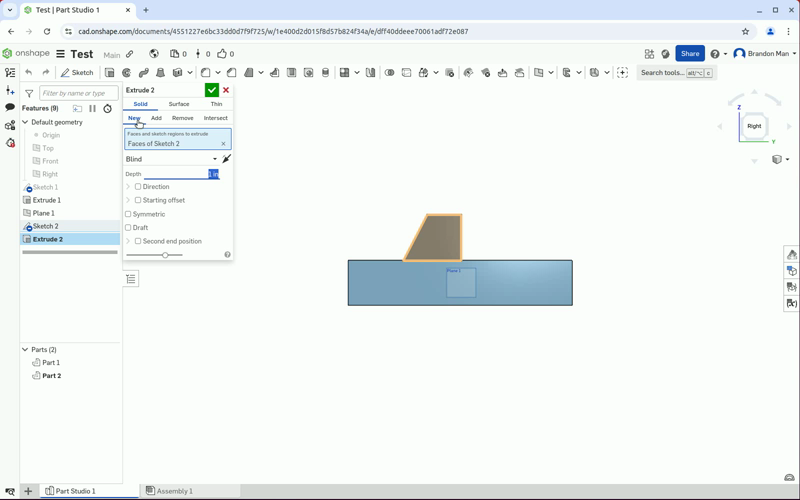
text(-18.535)
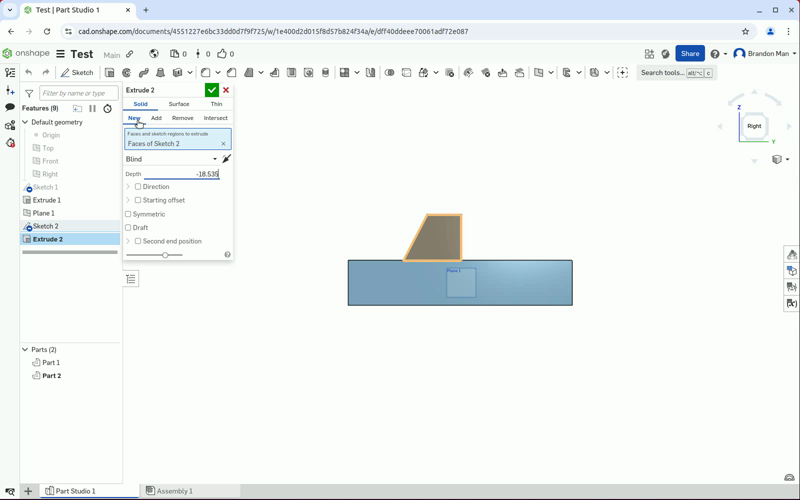
key(enter)
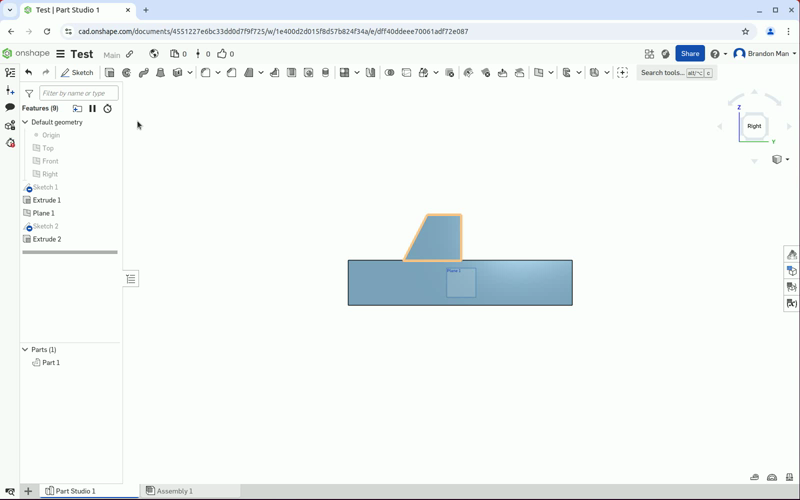
key(shift+h)
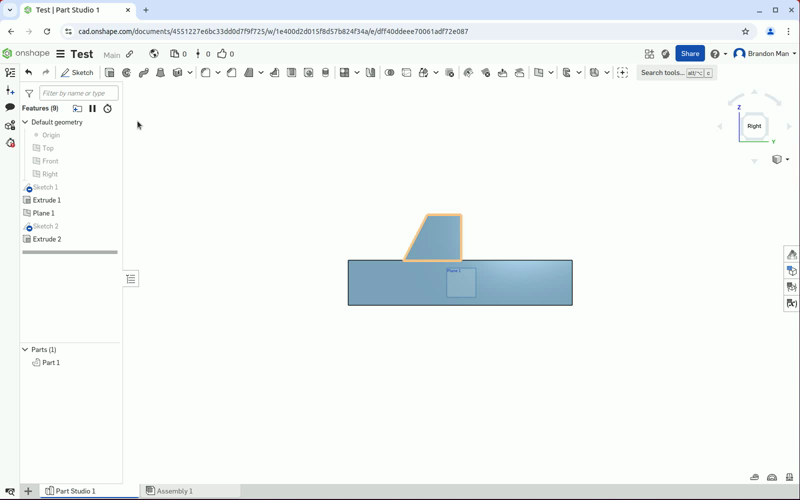
key(shift+h)
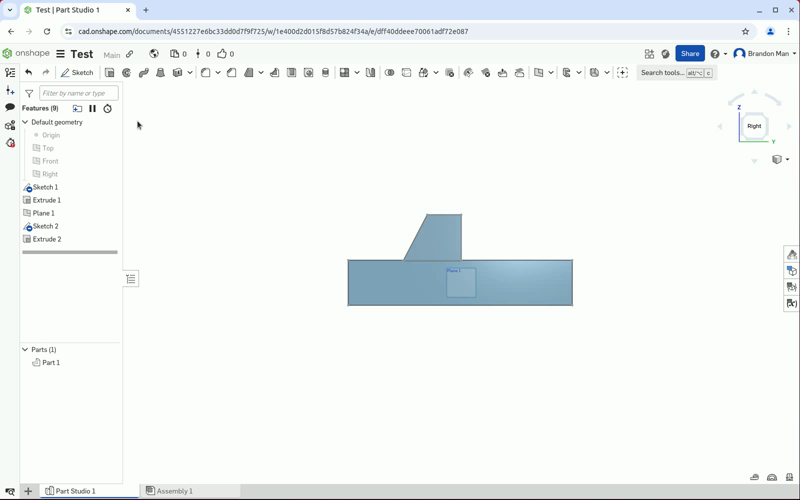
key(shift+7)
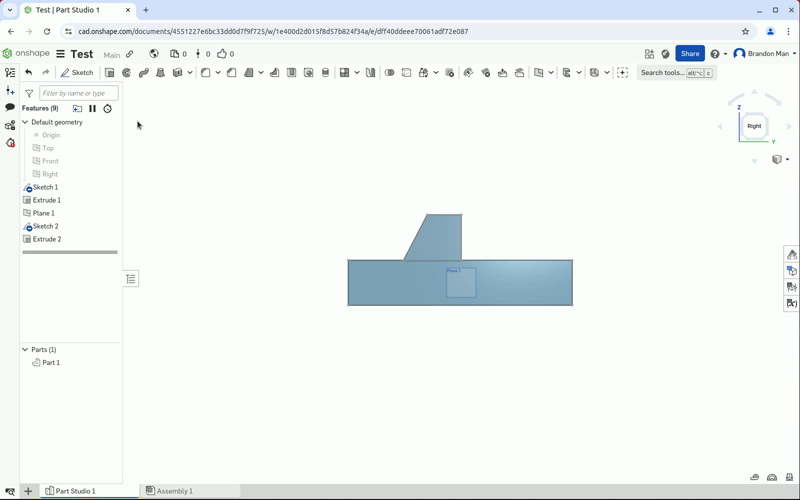
key(right, 2)
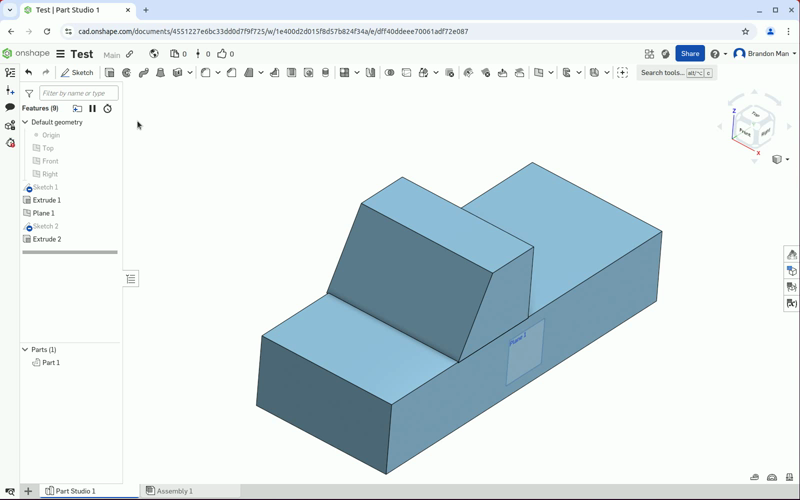
key(down, 2)
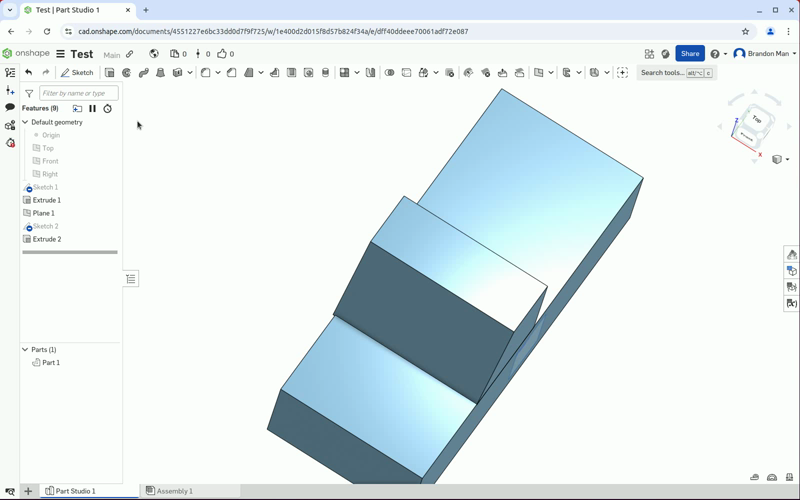
key(up, 2)
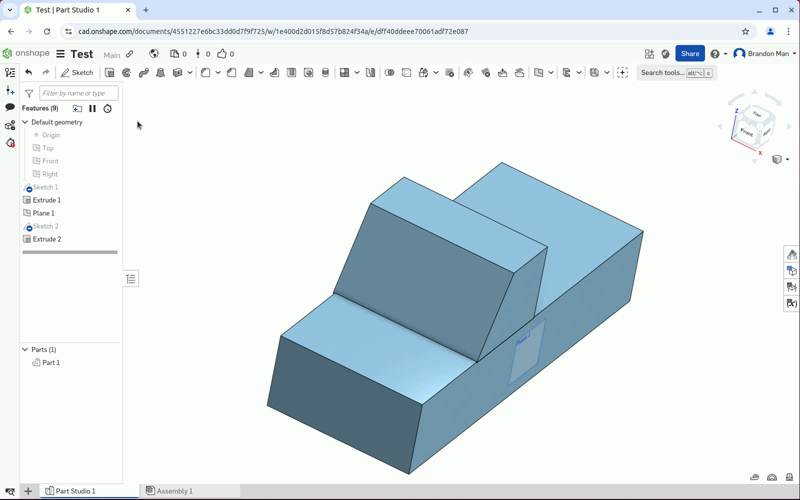
key(left, 2)
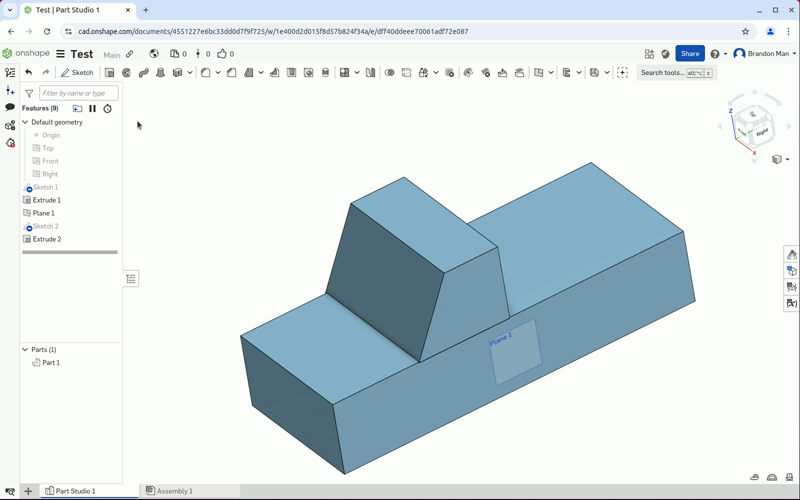
mouse_move(73, 189)
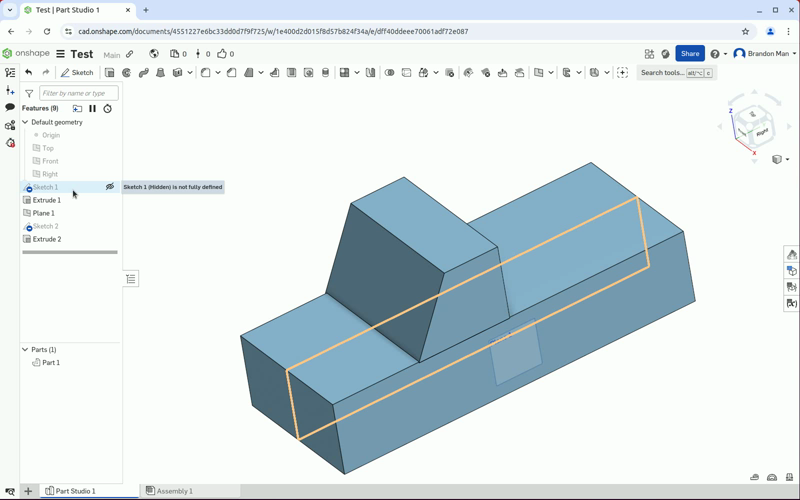
click(73, 189)